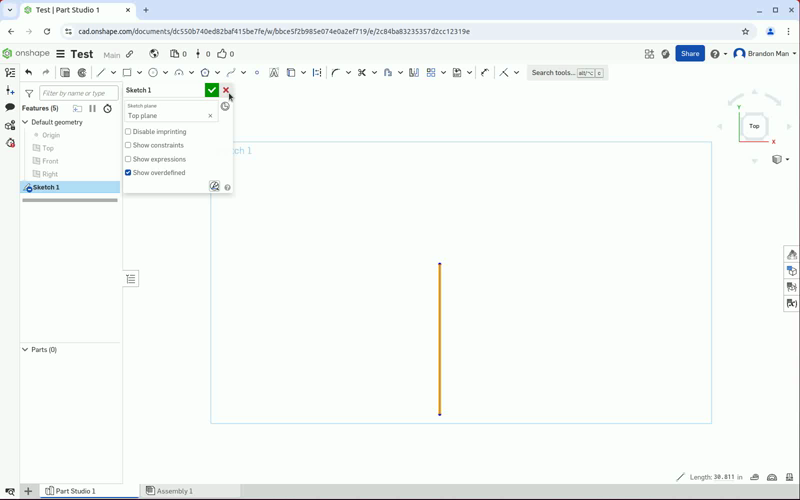
key(shift+h)
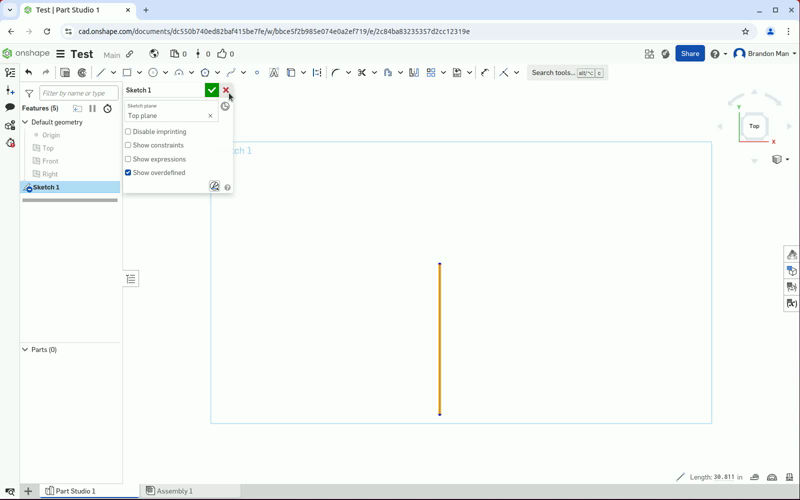
key(shift+s)
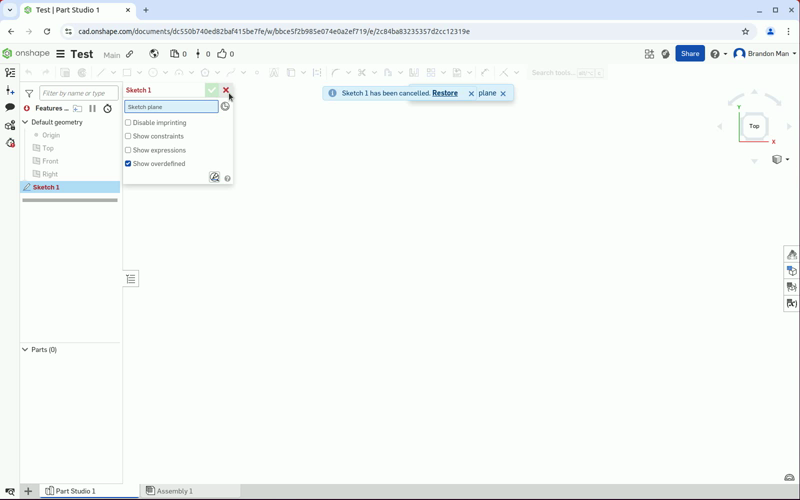
mouse_move(73, 150)
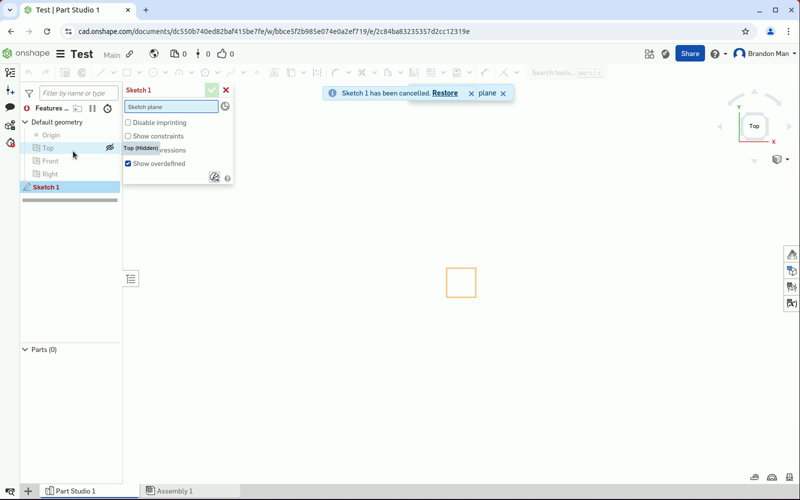
click(73, 150)
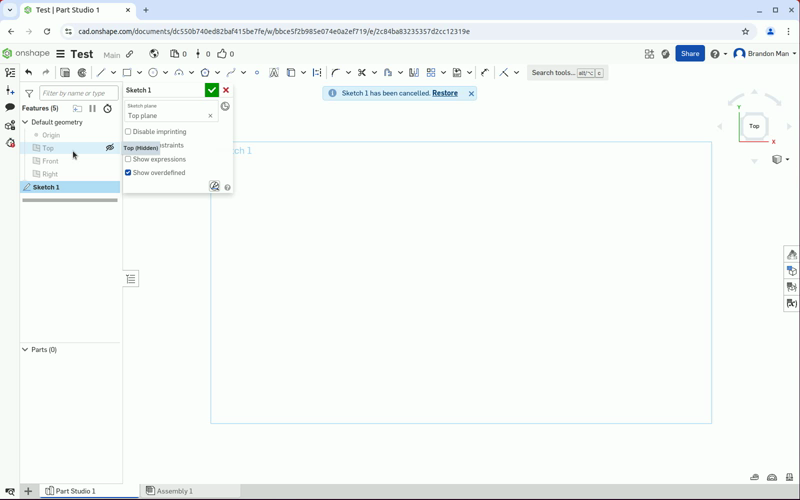
mouse_move(73, 352)
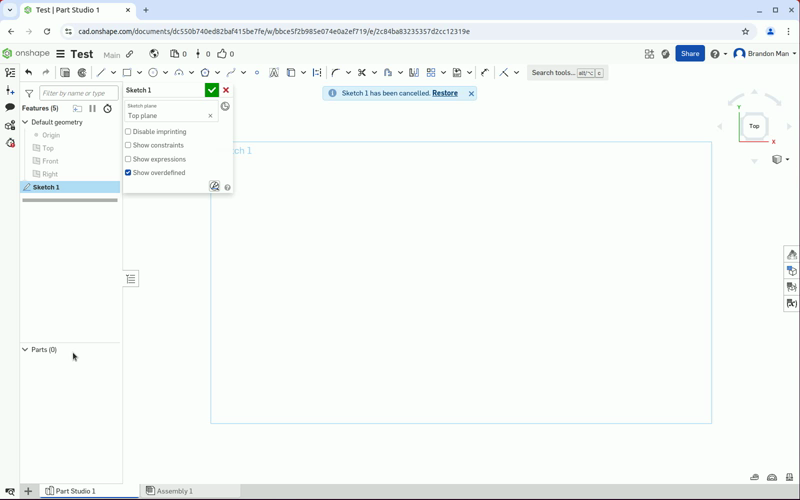
key(y)
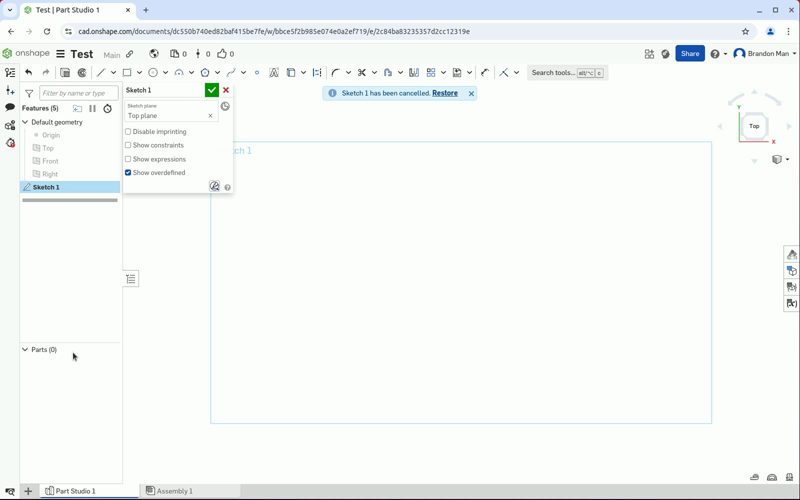
key(l)
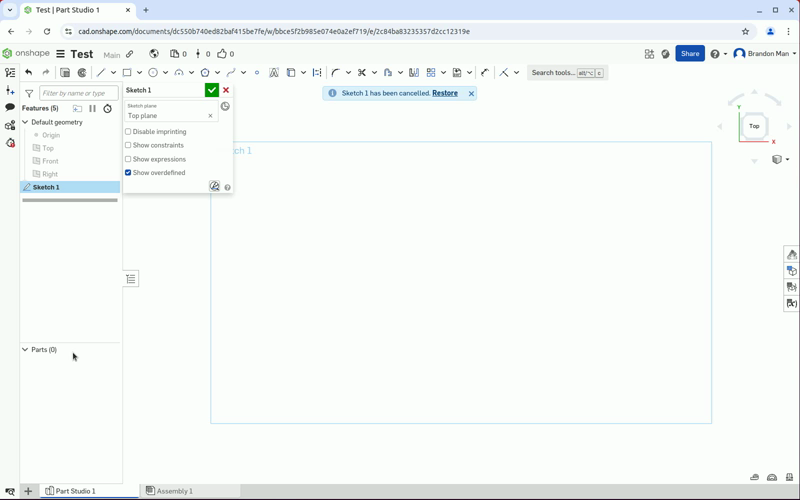
key_down(shift)
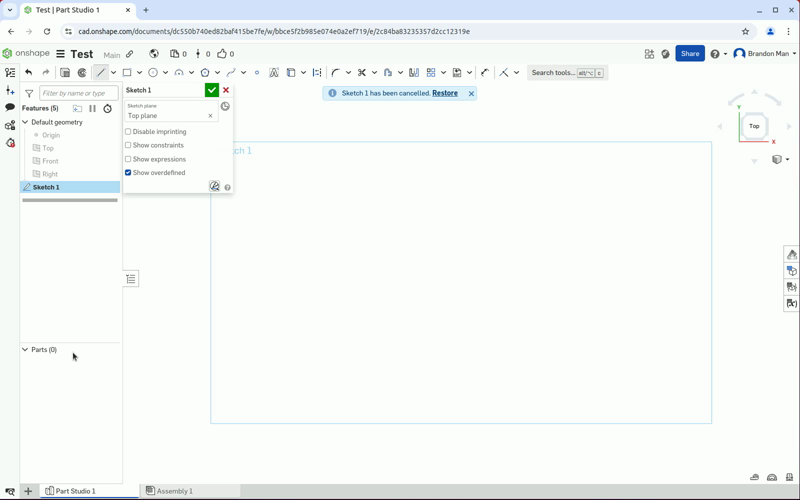
mouse_move(348, 370)
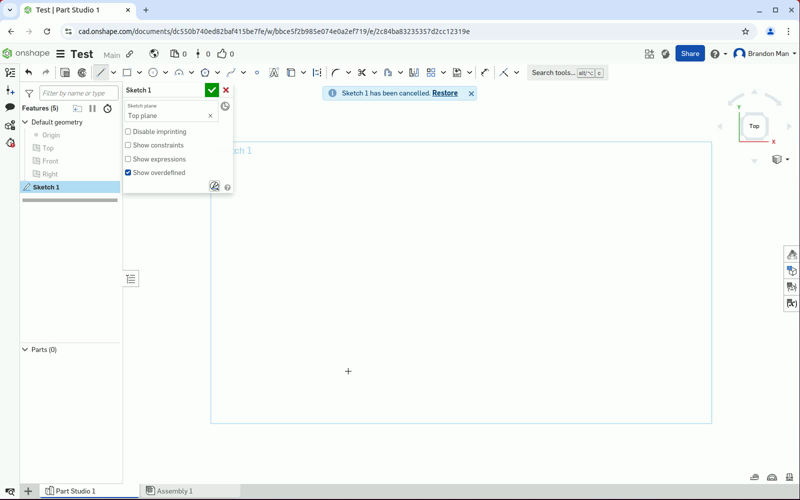
click(348, 370)
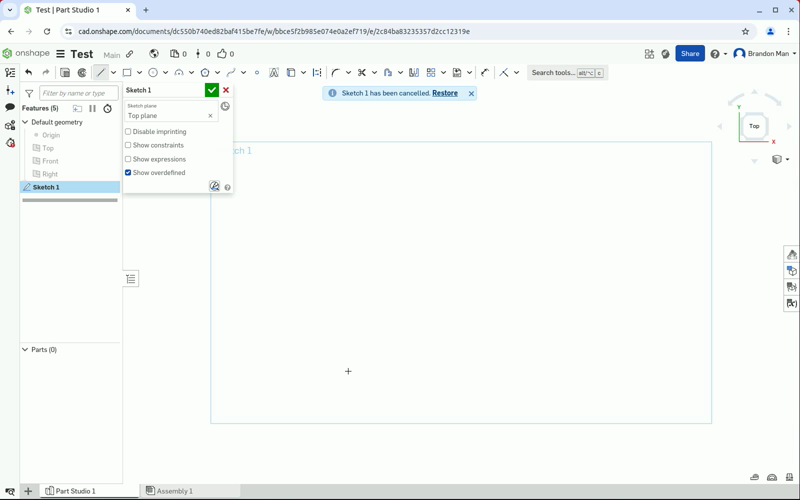
key_up(shift)
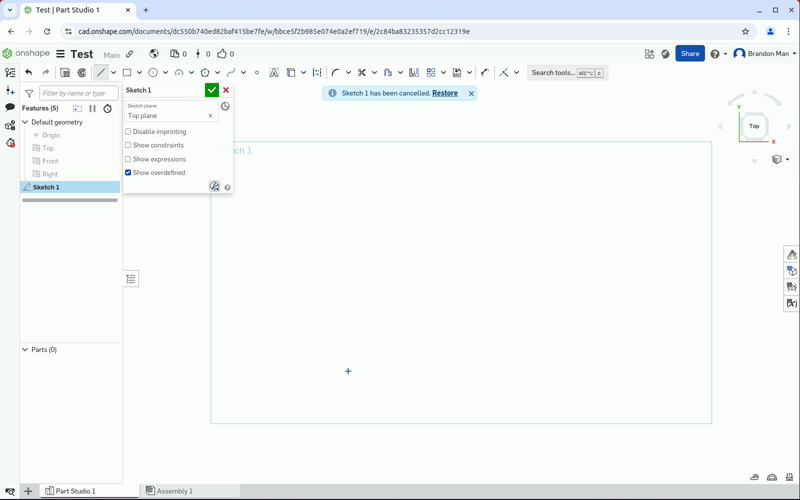
key_down(shift)
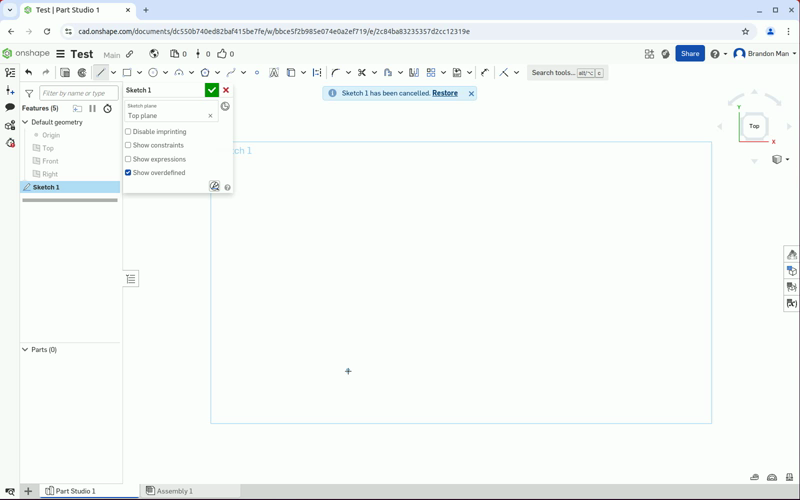
mouse_move(572, 370)
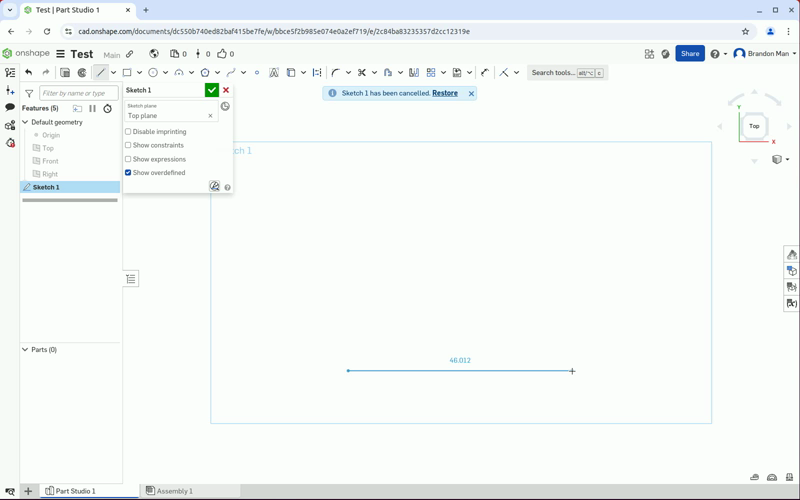
click(572, 370)
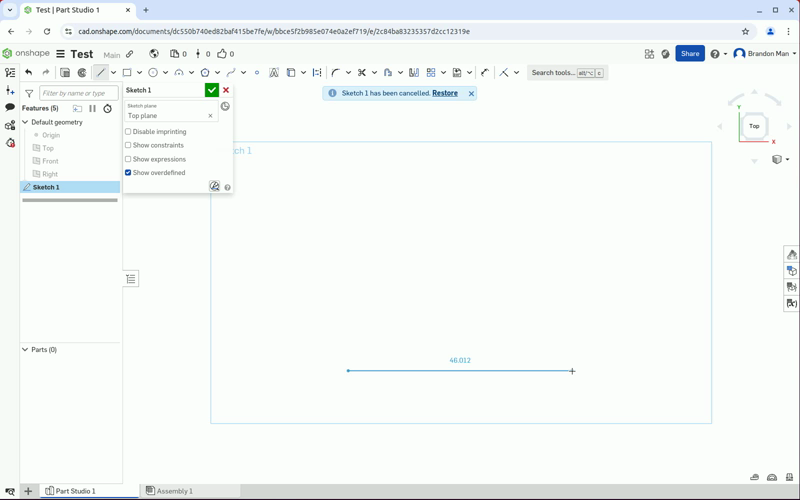
key_up(shift)
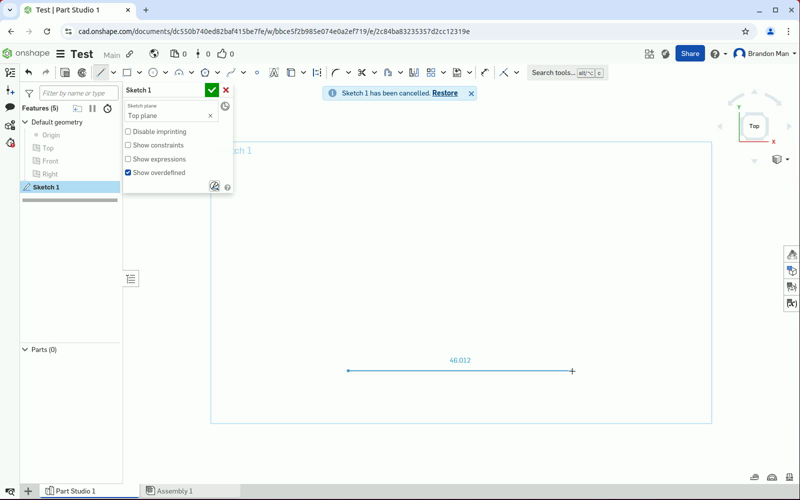
key_down(shift)
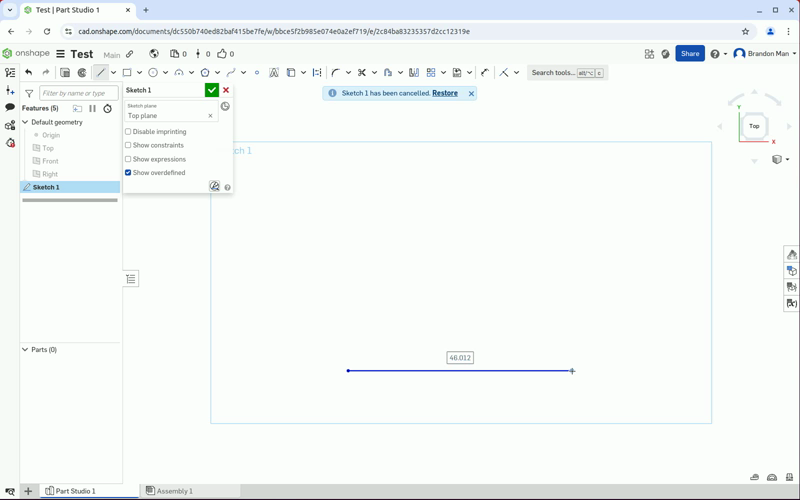
mouse_move(572, 196)
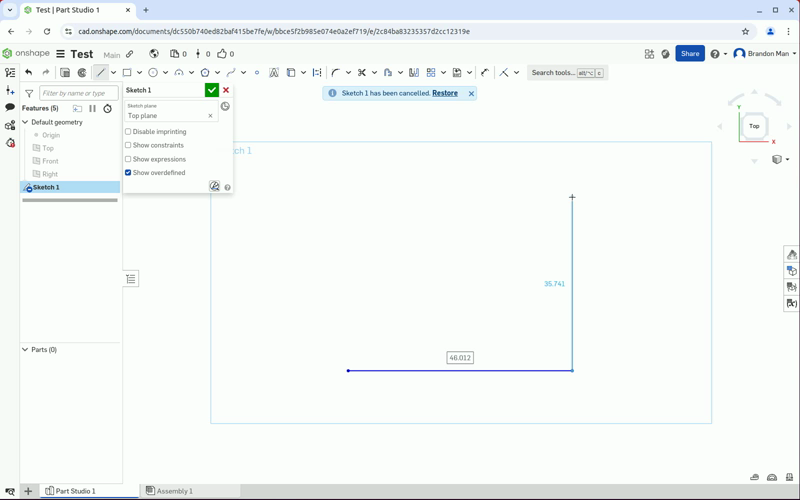
click(572, 196)
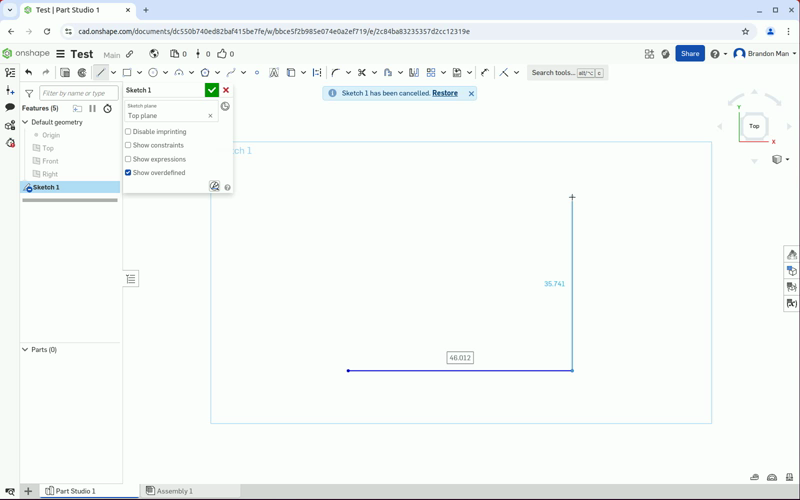
key_up(shift)
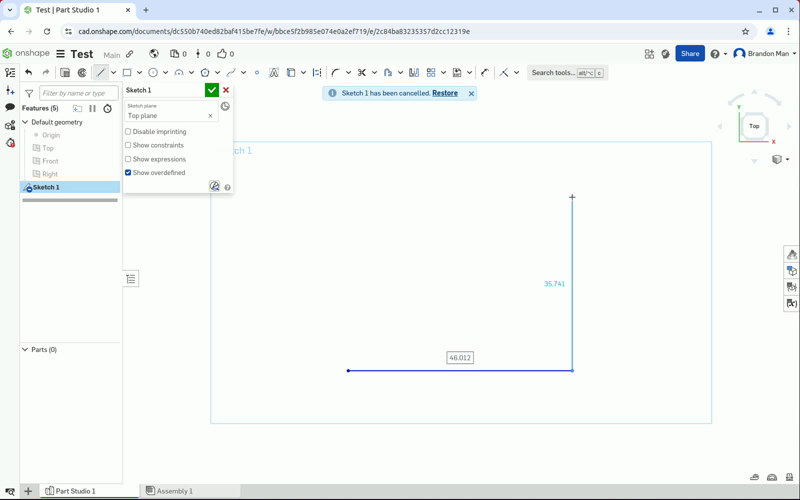
key_down(shift)
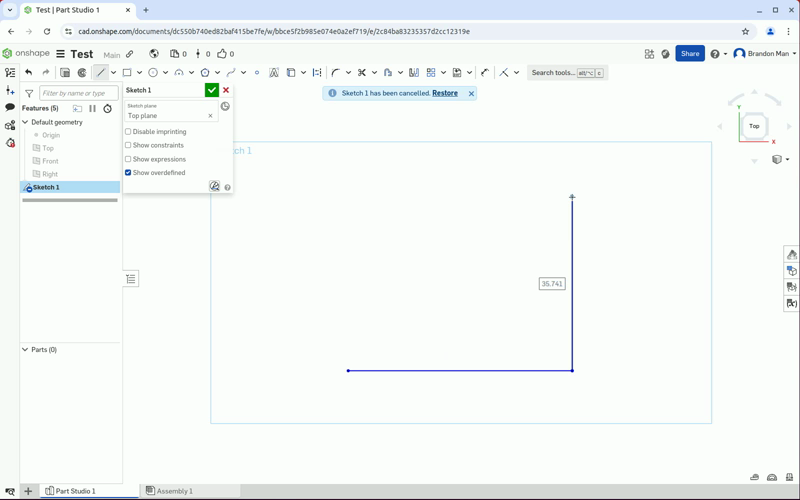
mouse_move(348, 196)
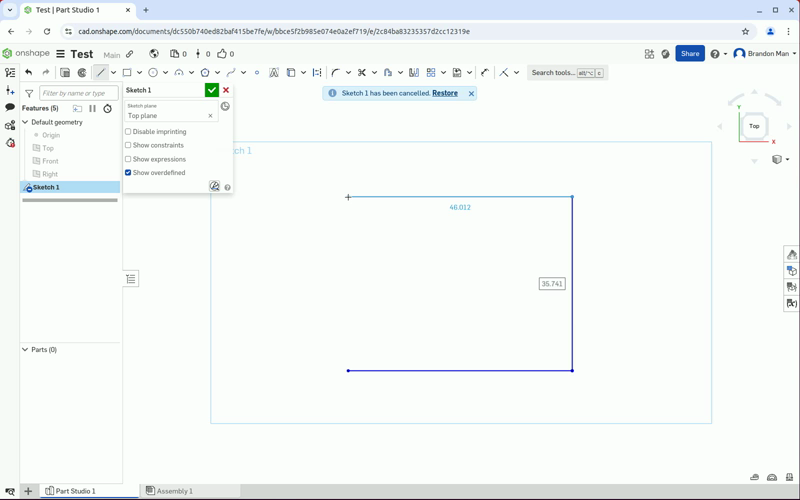
click(348, 196)
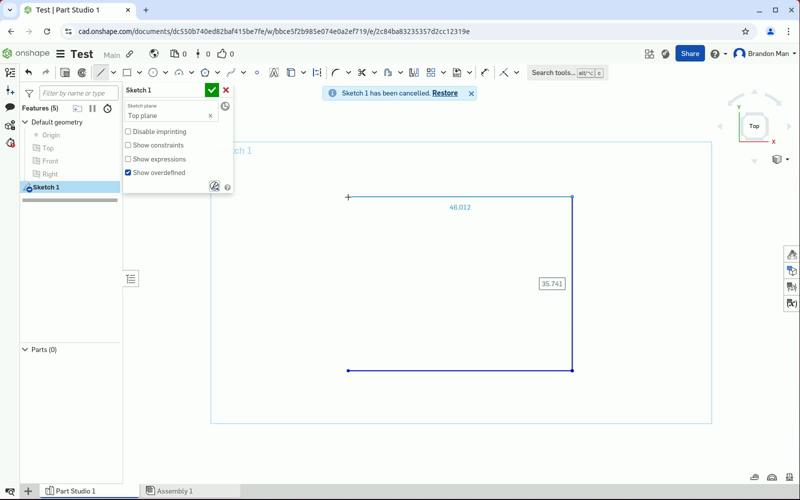
key_up(shift)
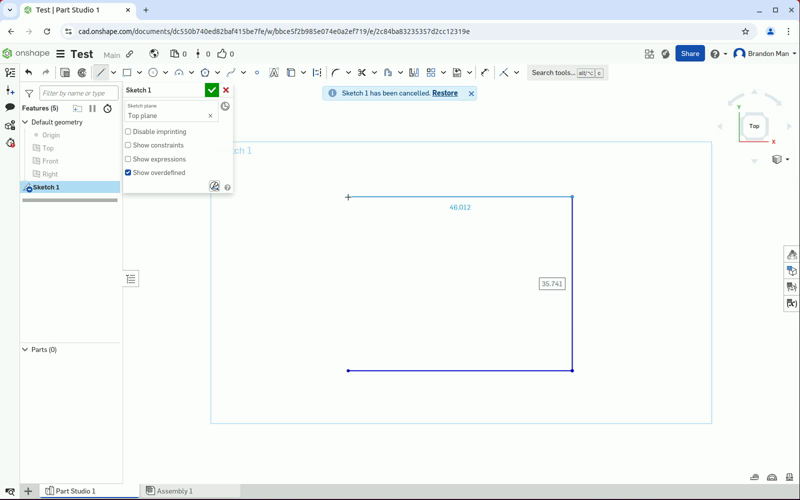
key_down(shift)
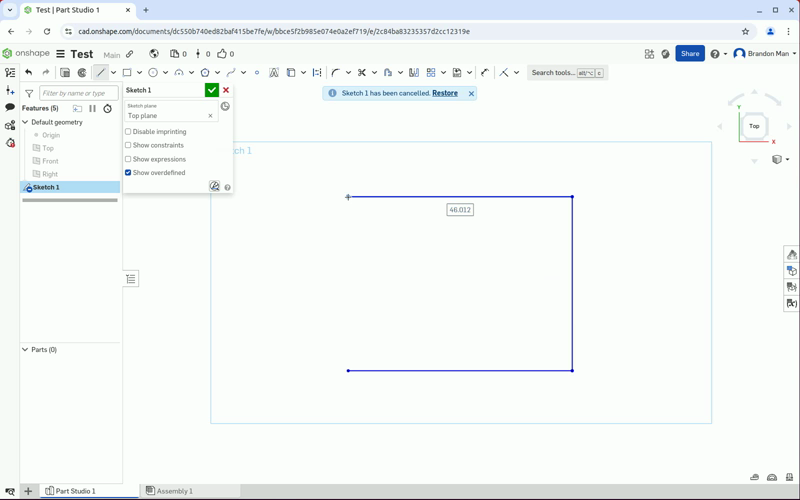
mouse_move(348, 370)
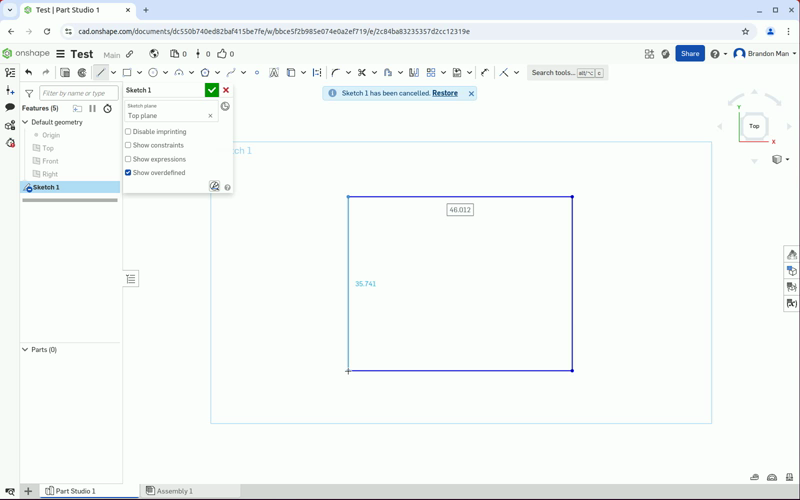
key_up(shift)
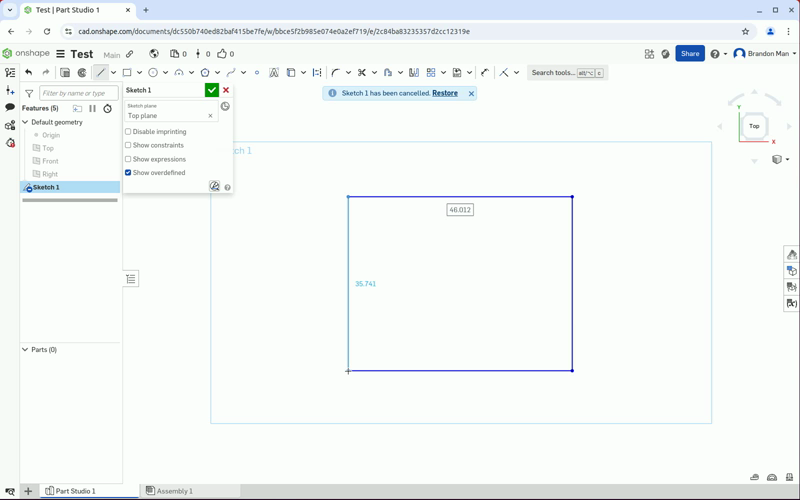
click(348, 370)
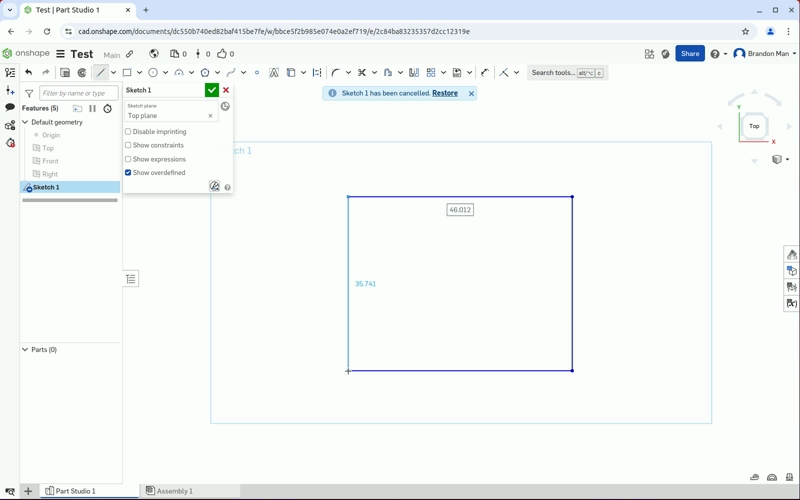
key(esc)
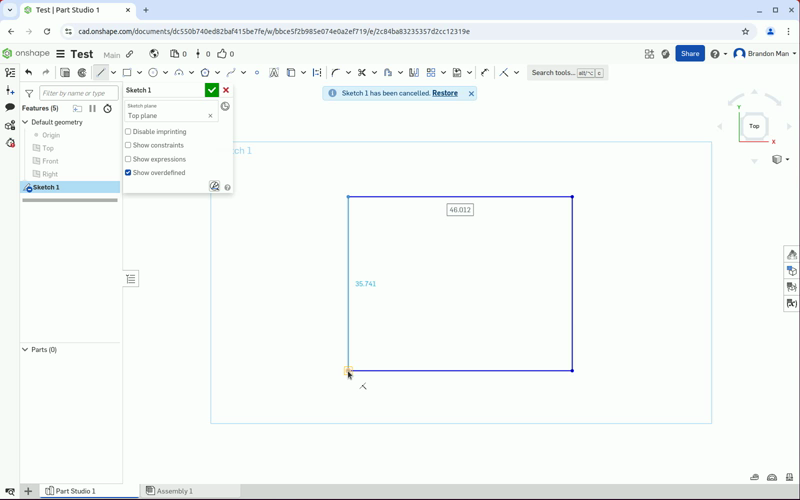
mouse_move(375, 341)
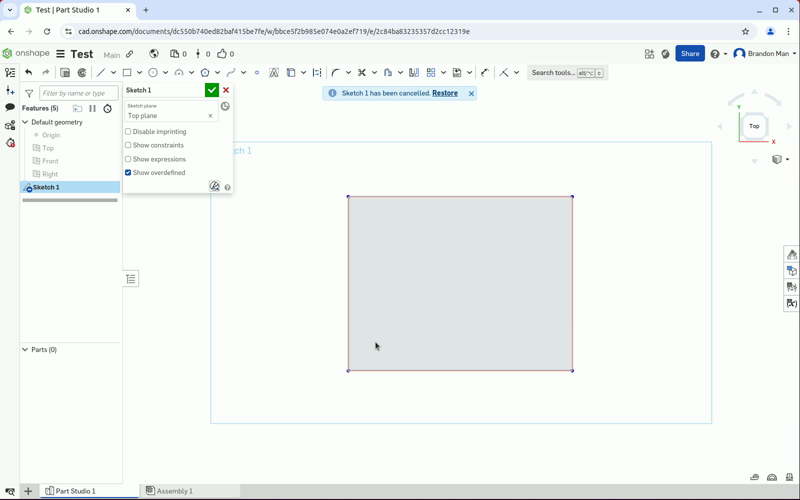
click(375, 341)
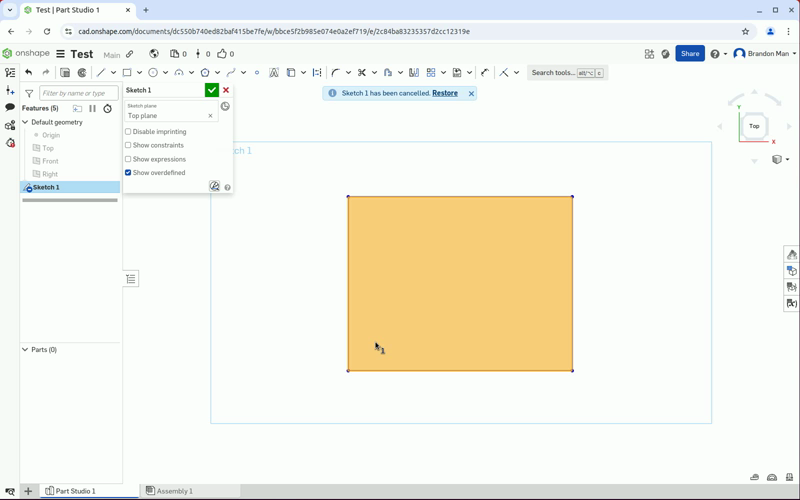
mouse_move(73, 352)
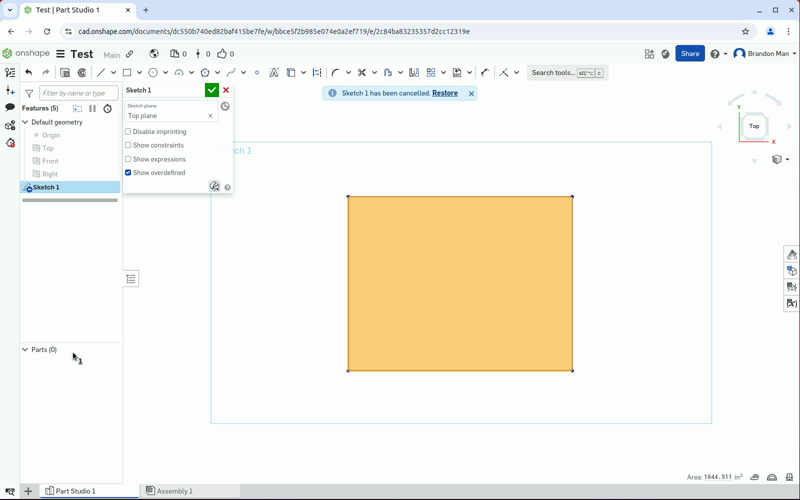
key(shift+y)
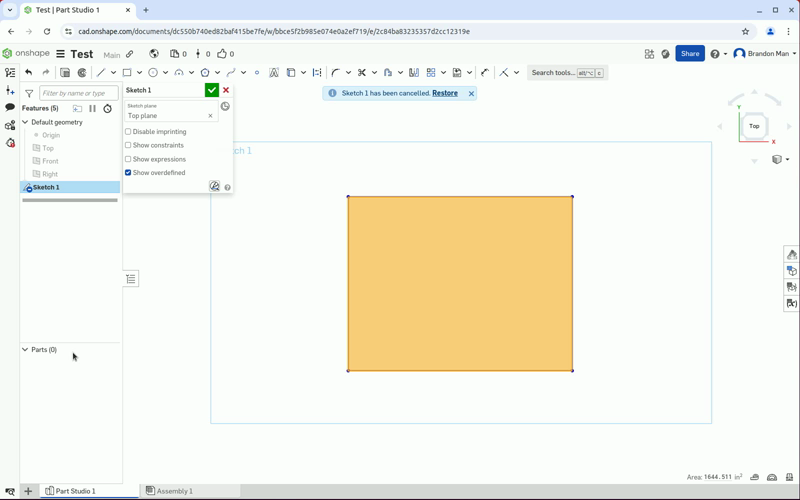
key(shift+e)
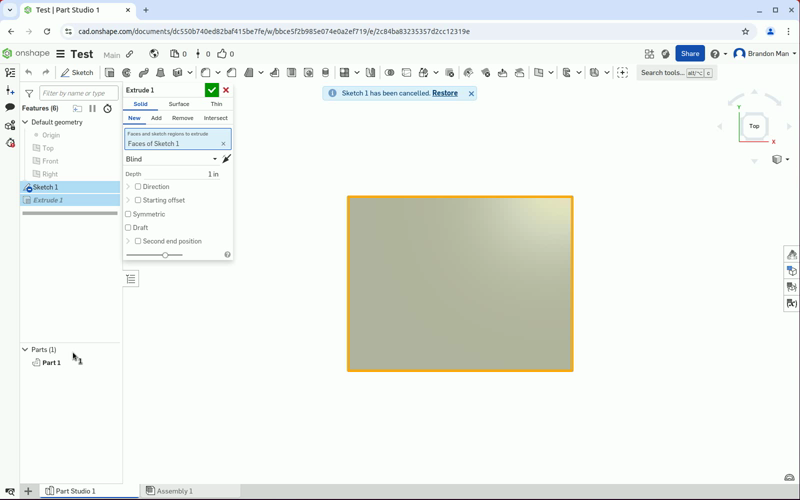
mouse_move(143, 106)
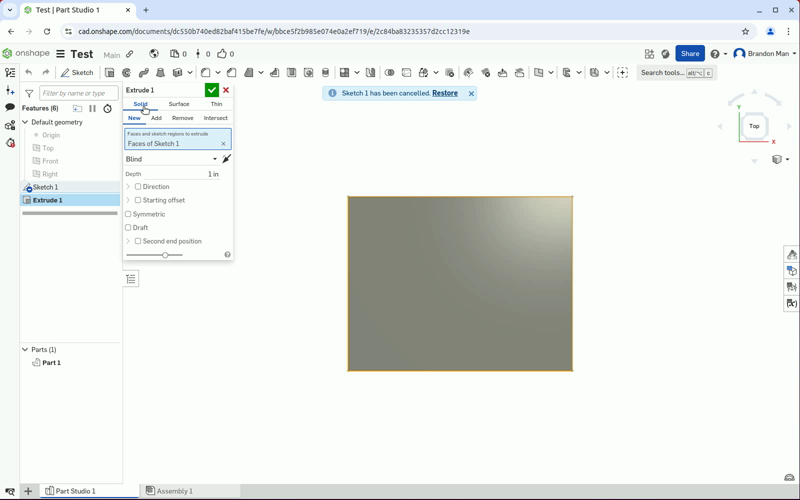
click(143, 106)
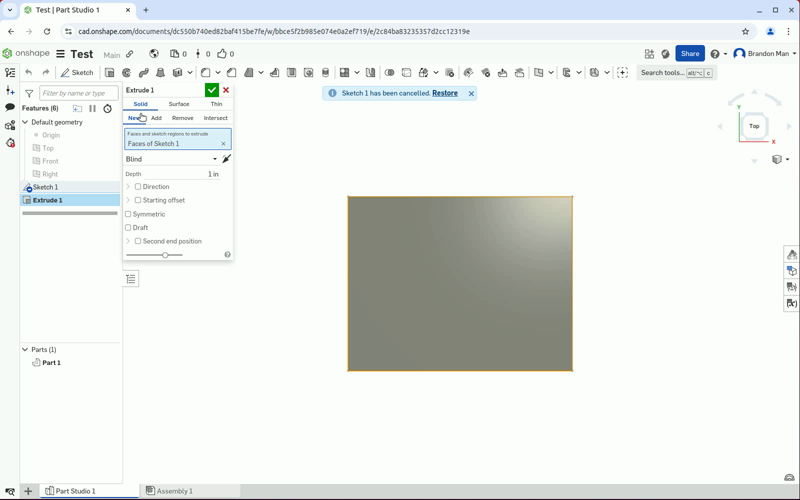
mouse_move(137, 120)
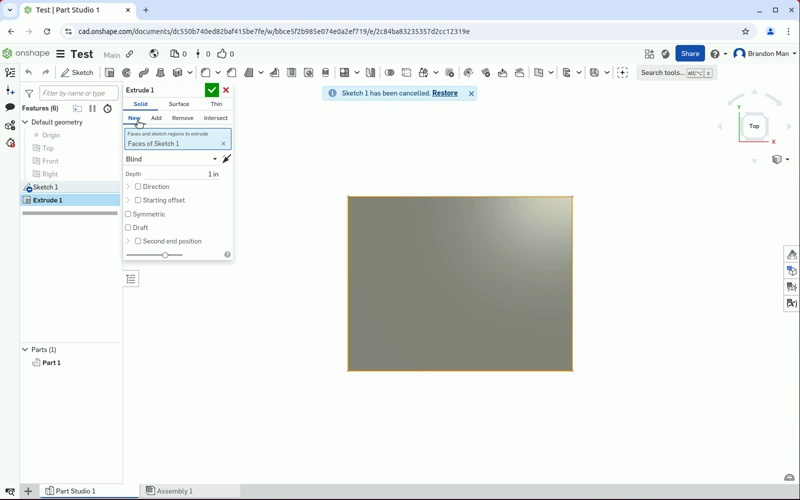
click(137, 120)
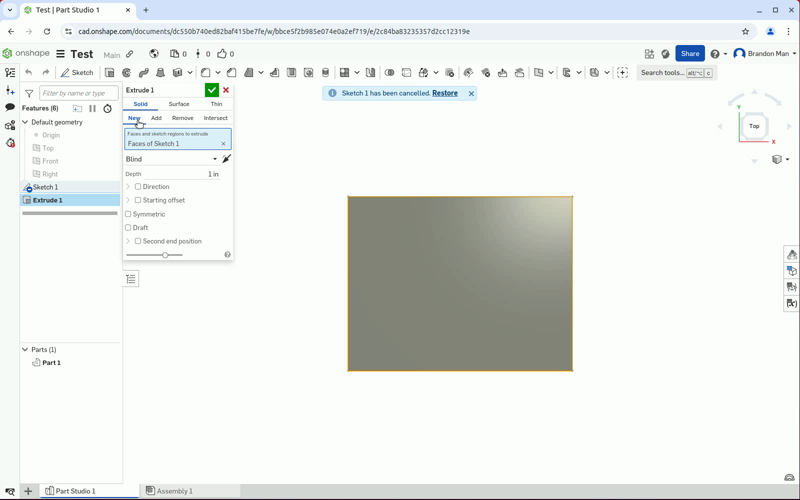
key(tab, 4)
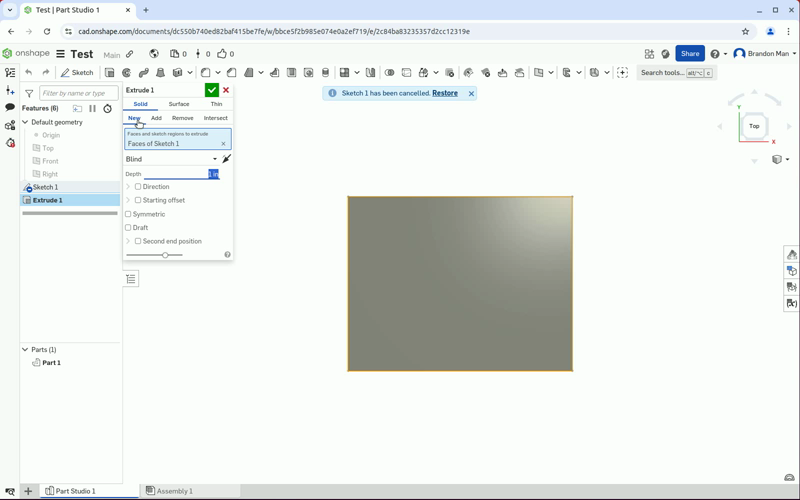
text(16.609)
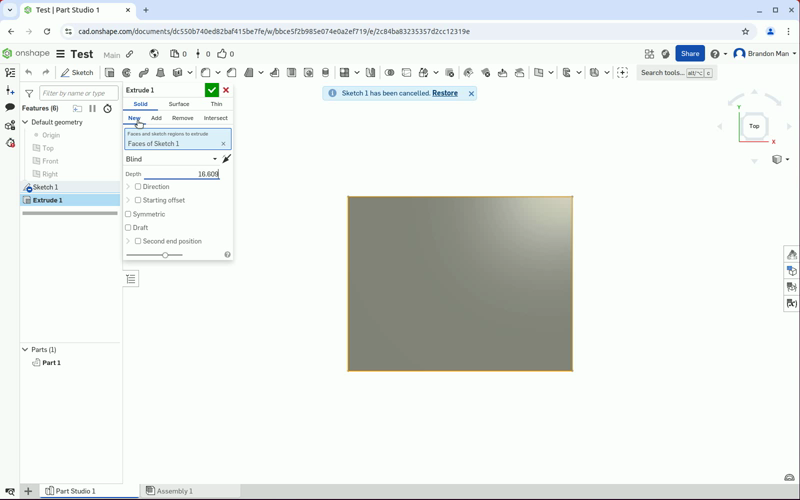
key(enter)
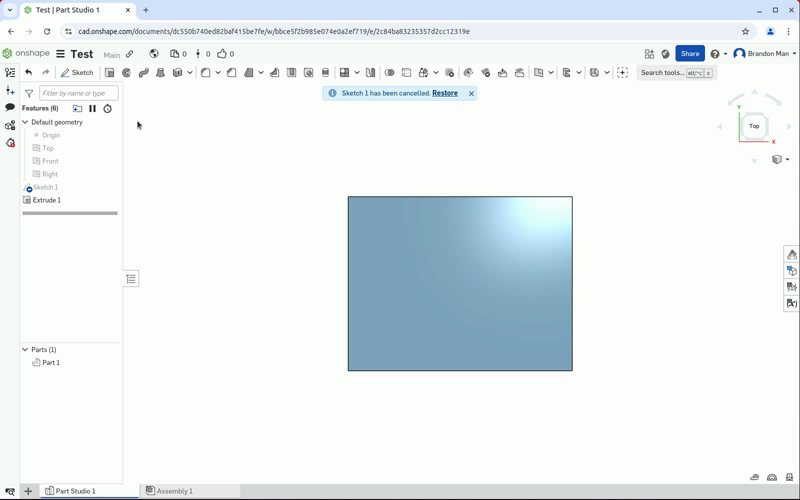
key(shift+h)
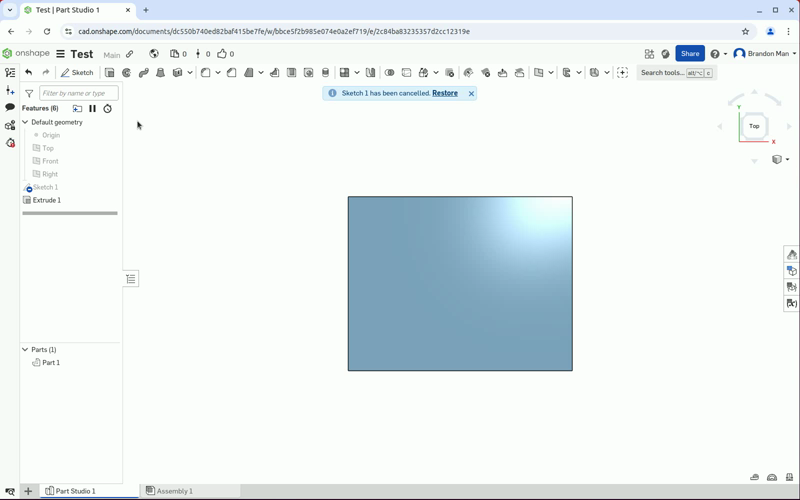
key(shift+h)
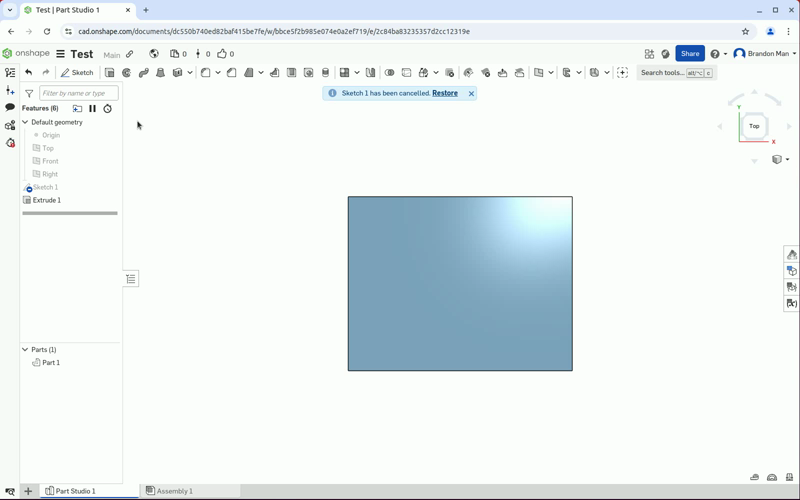
mouse_move(73, 189)
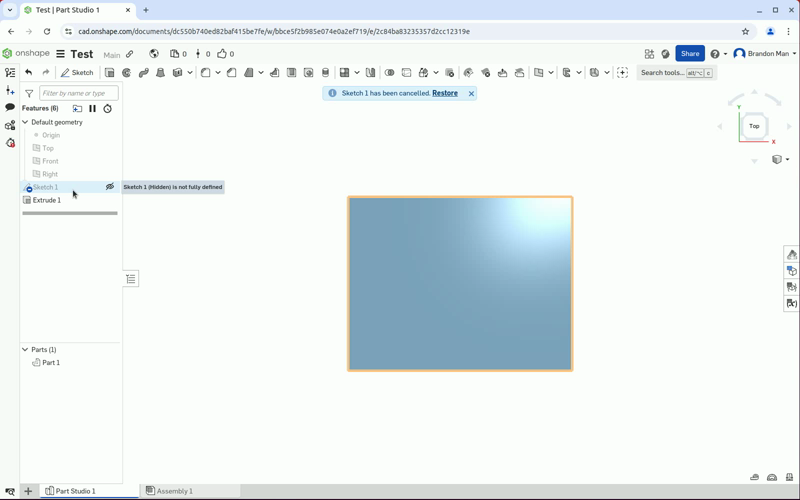
click(73, 189)
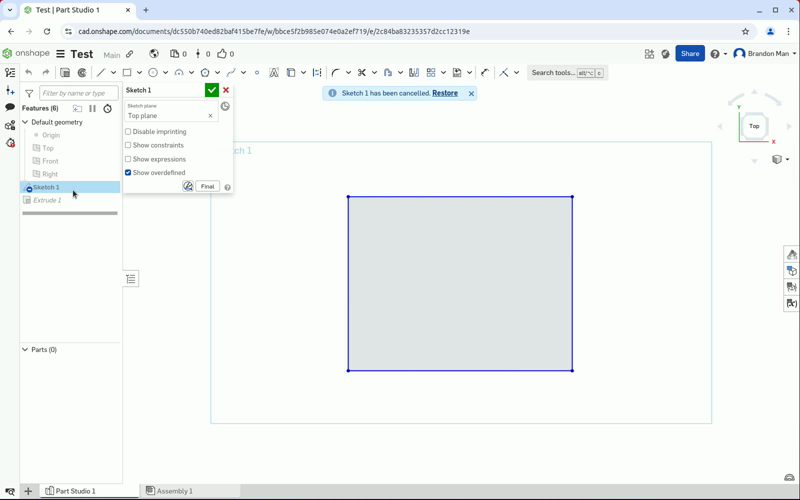
mouse_move(229, 92)
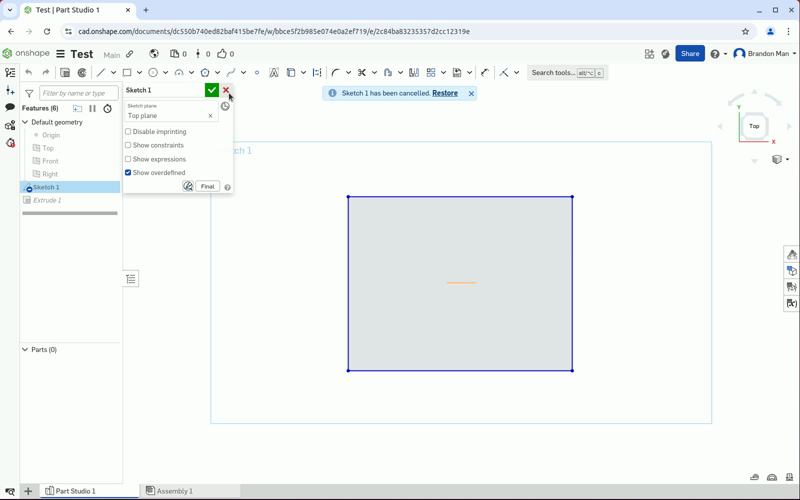
click(229, 92)
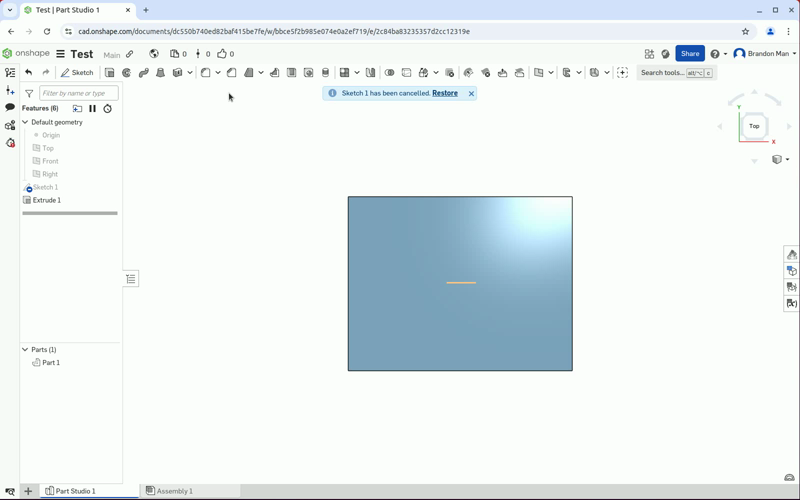
mouse_move(541, 75)
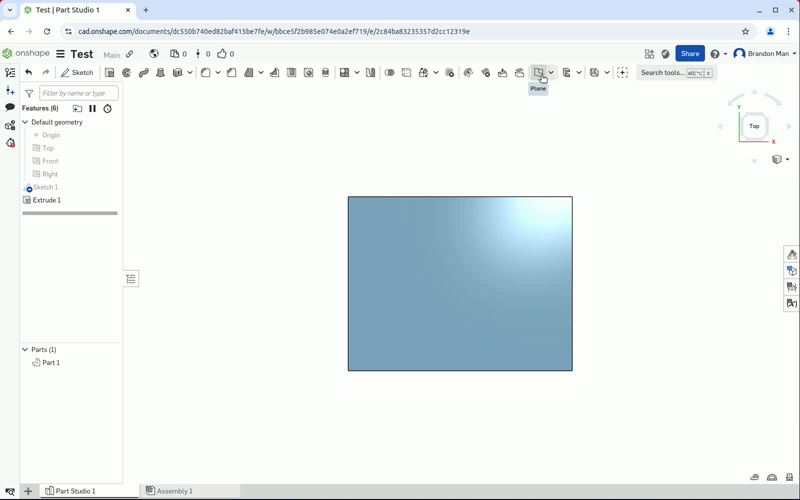
click(541, 75)
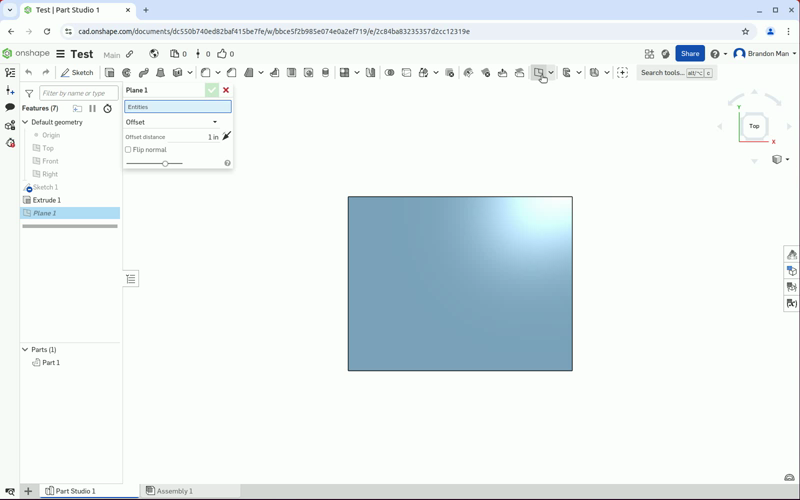
mouse_move(73, 150)
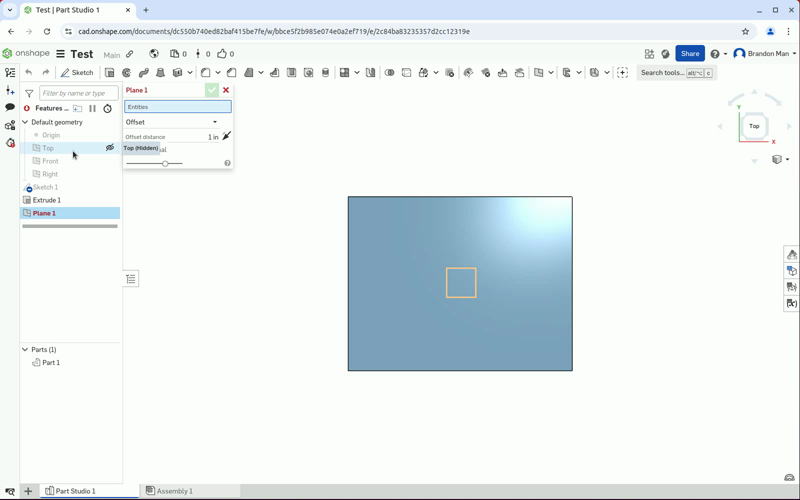
click(73, 150)
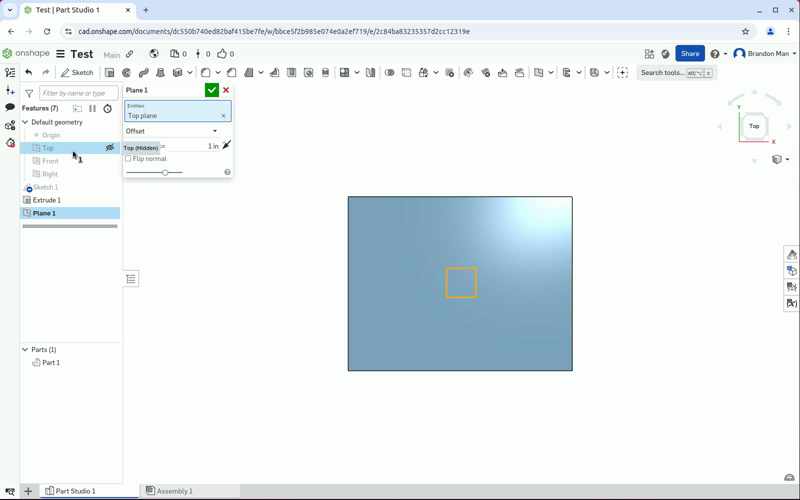
key(tab, 2)
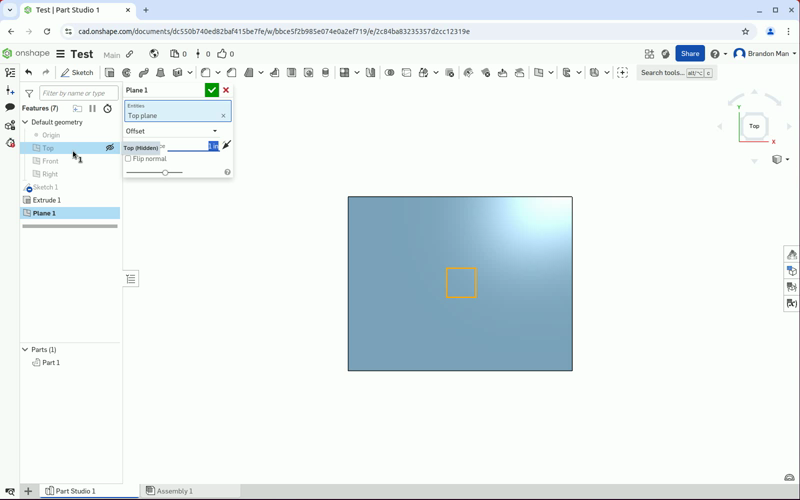
text(16.607)
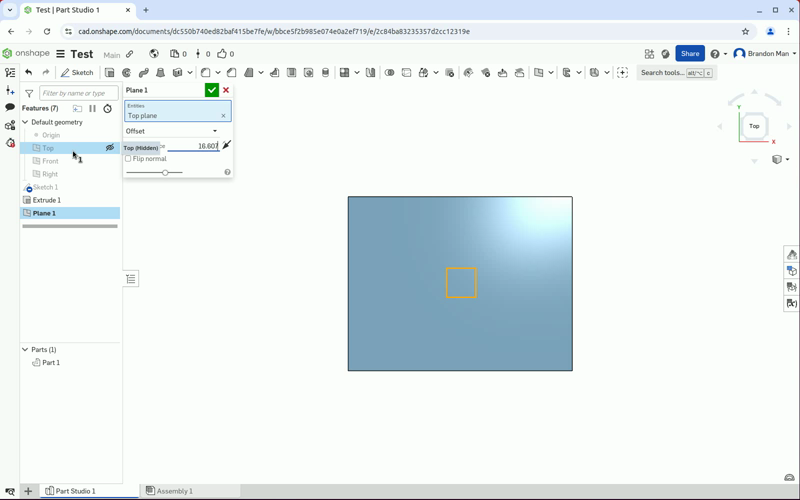
key(enter, 2)
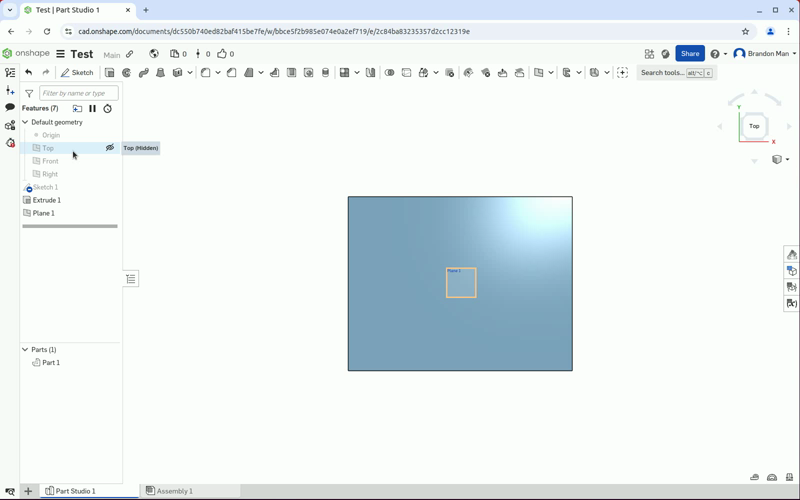
key(shift+s)
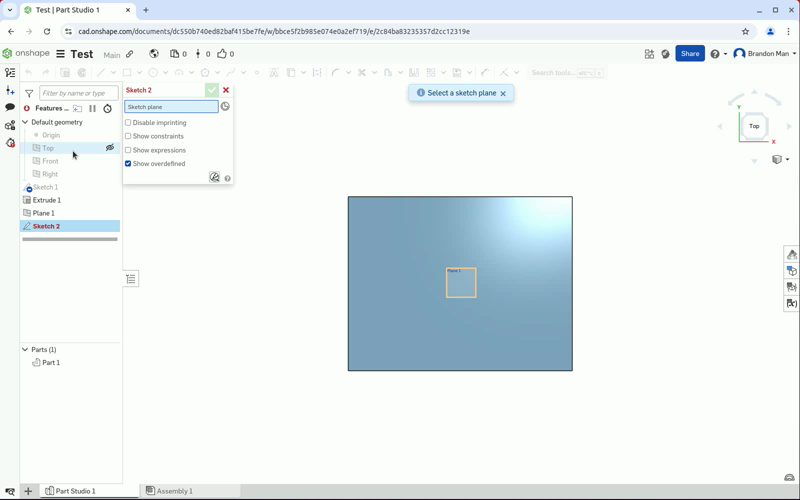
mouse_move(73, 215)
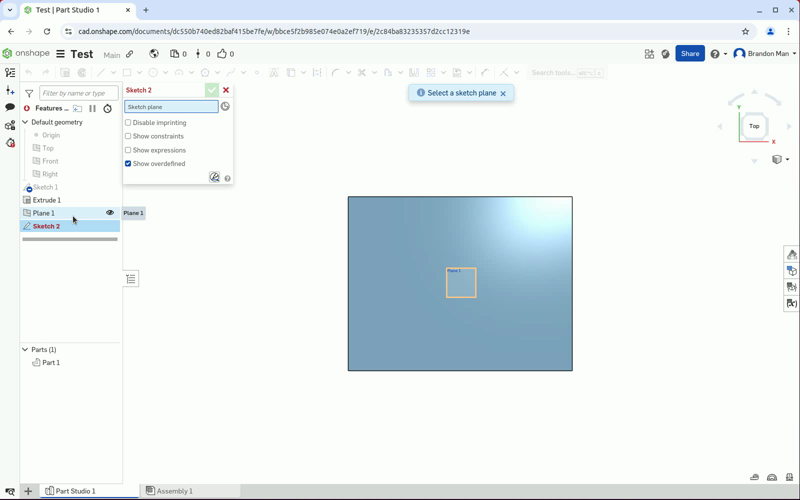
click(73, 215)
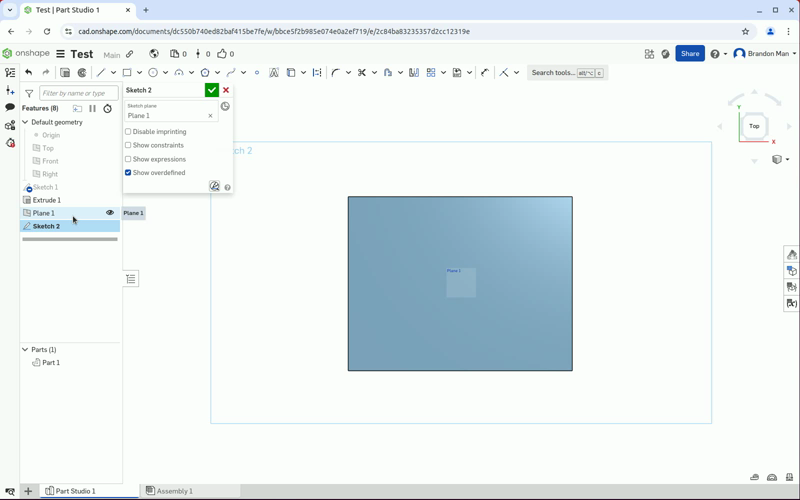
mouse_move(73, 352)
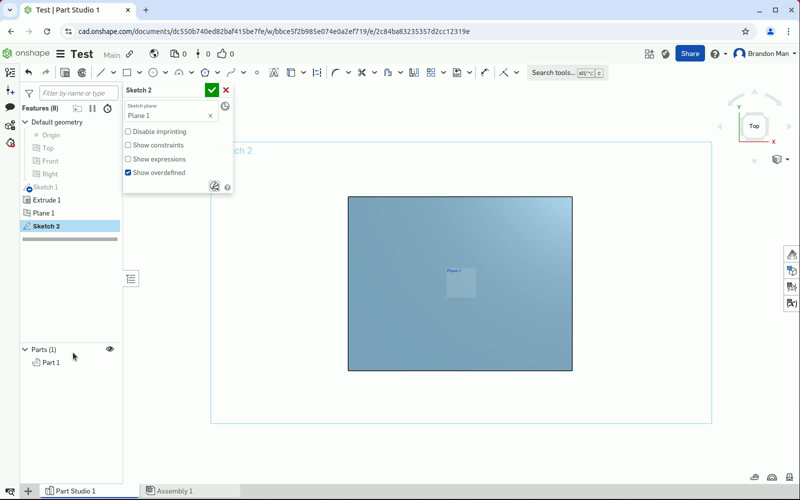
key(y)
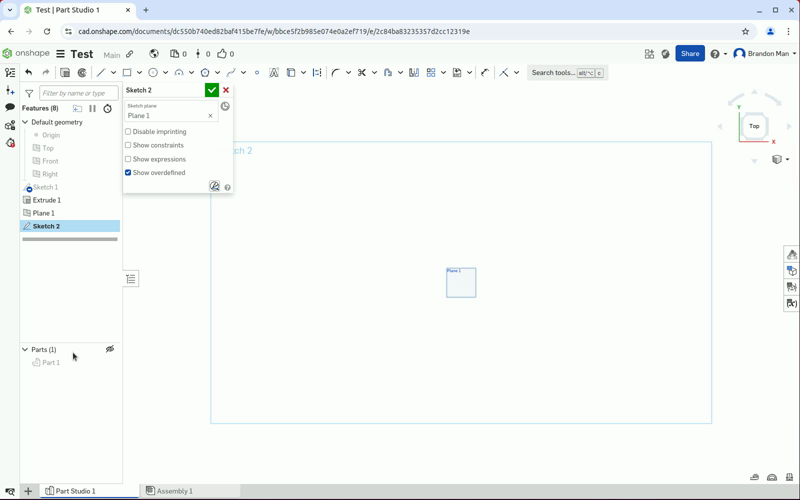
key(l)
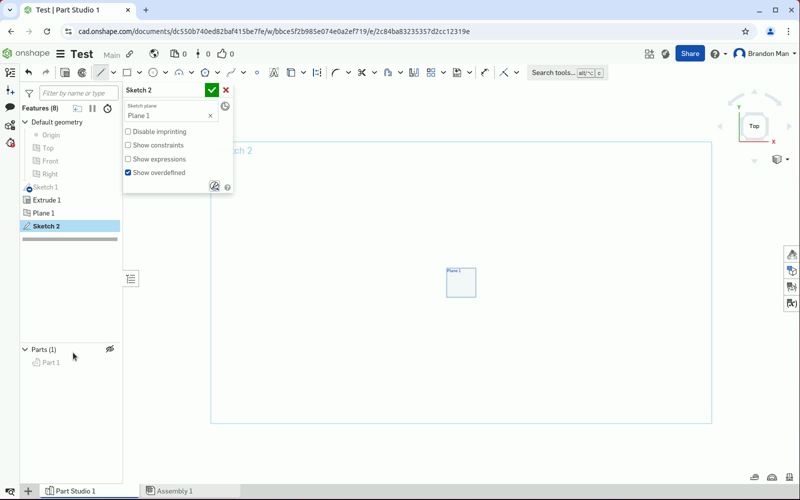
key_down(shift)
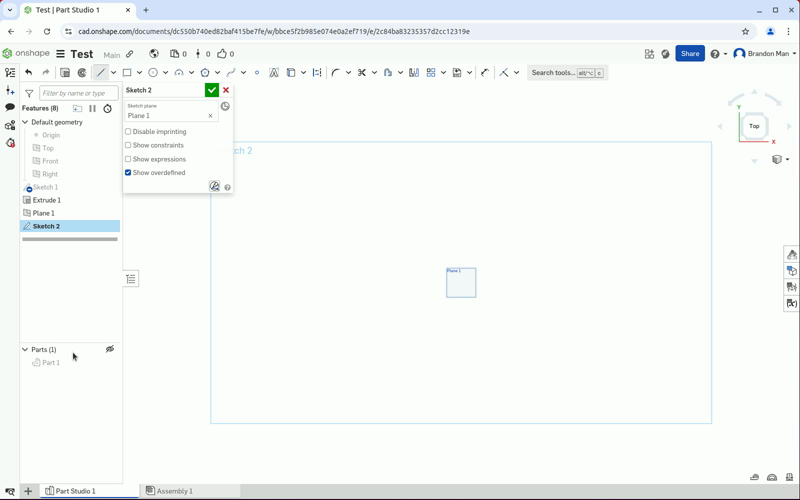
mouse_move(560, 370)
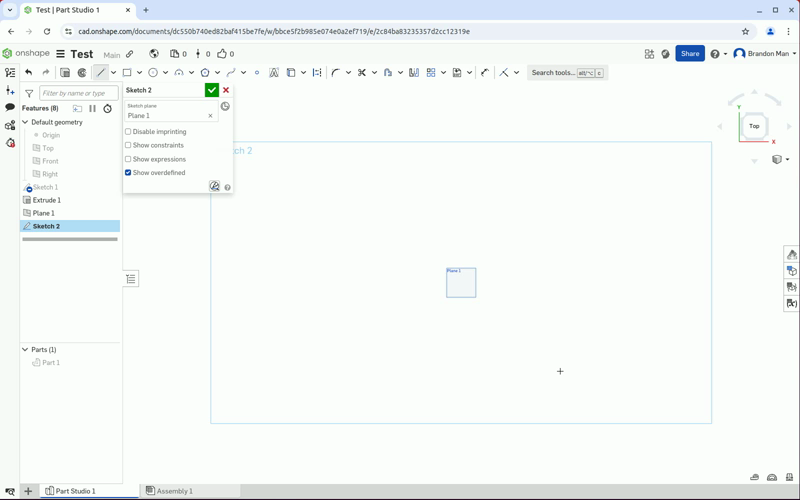
click(560, 370)
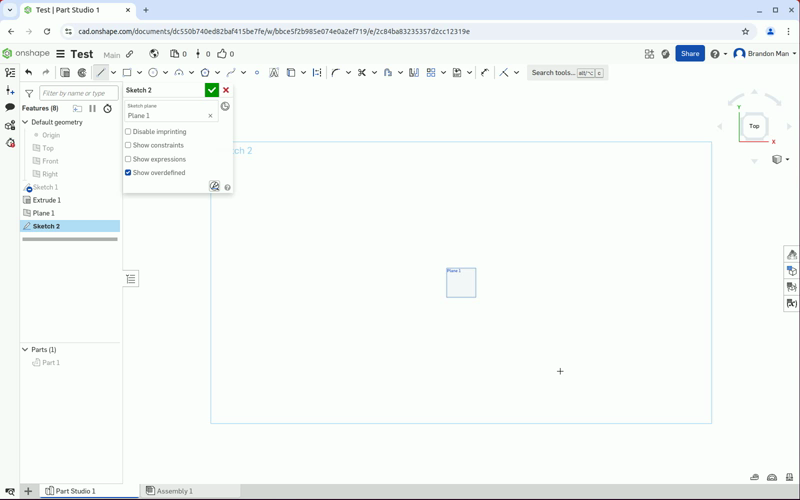
key_up(shift)
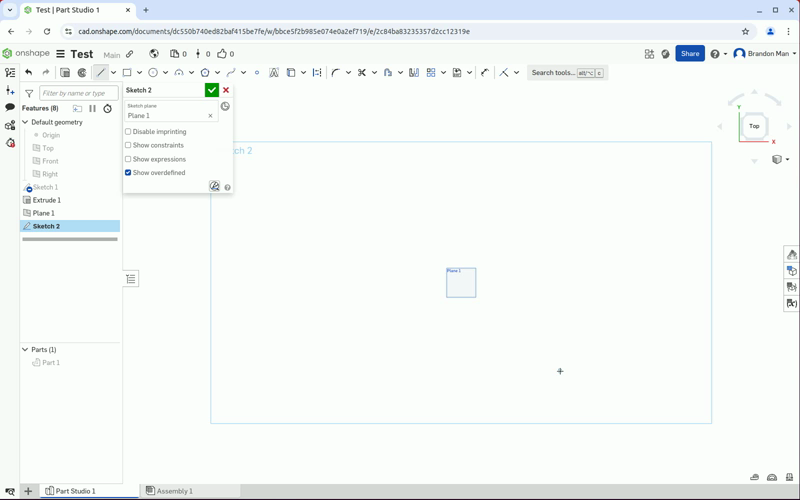
key_down(shift)
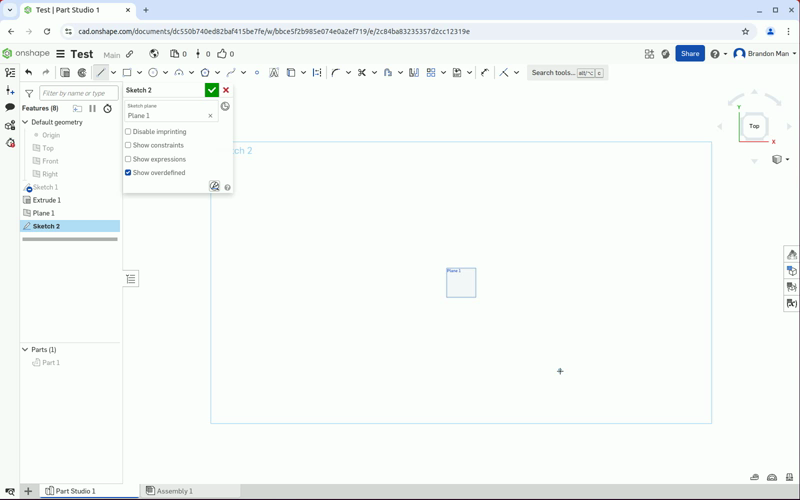
mouse_move(589, 370)
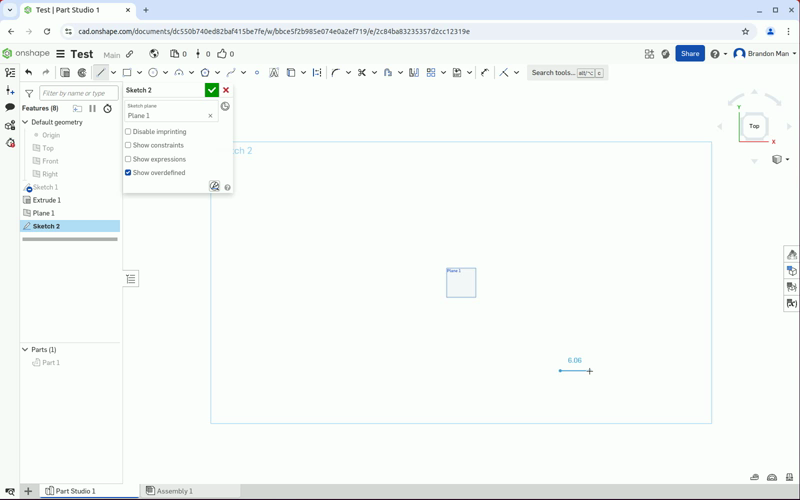
mouse_move(573, 370)
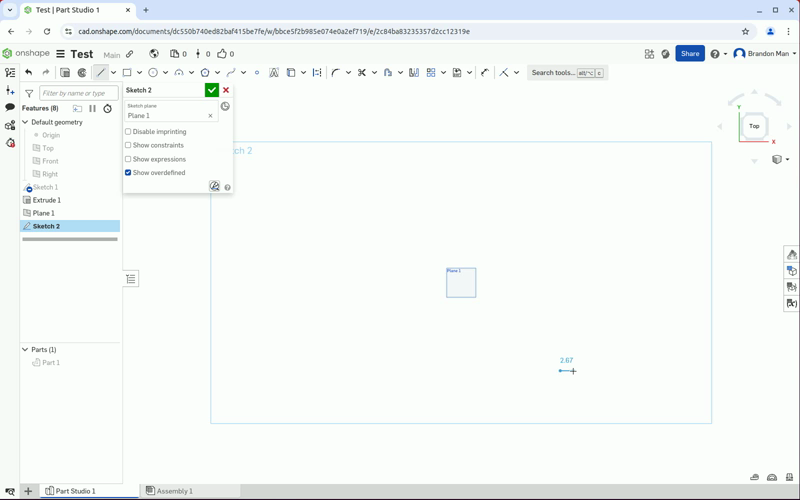
click(573, 370)
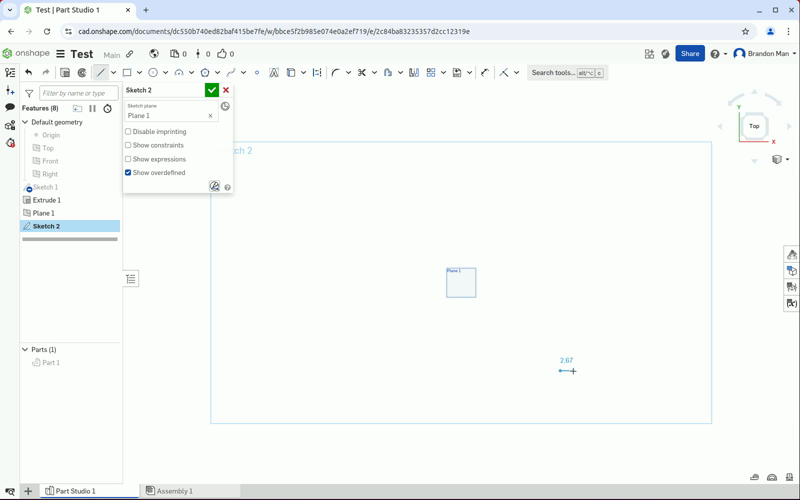
key_up(shift)
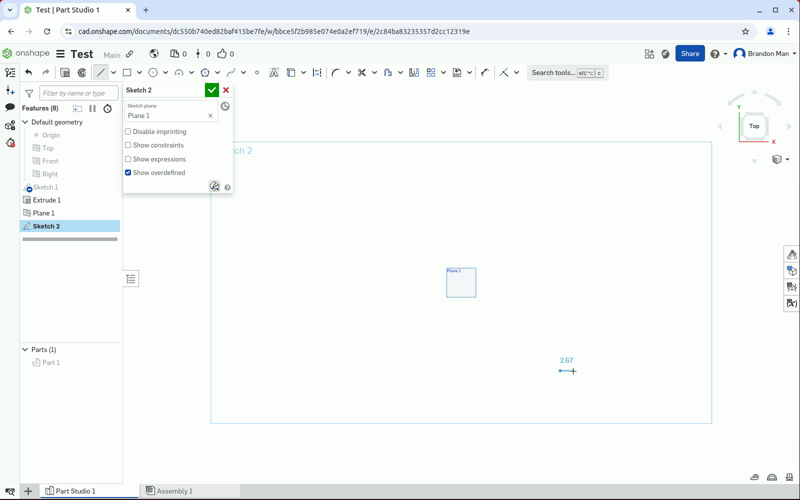
key_down(shift)
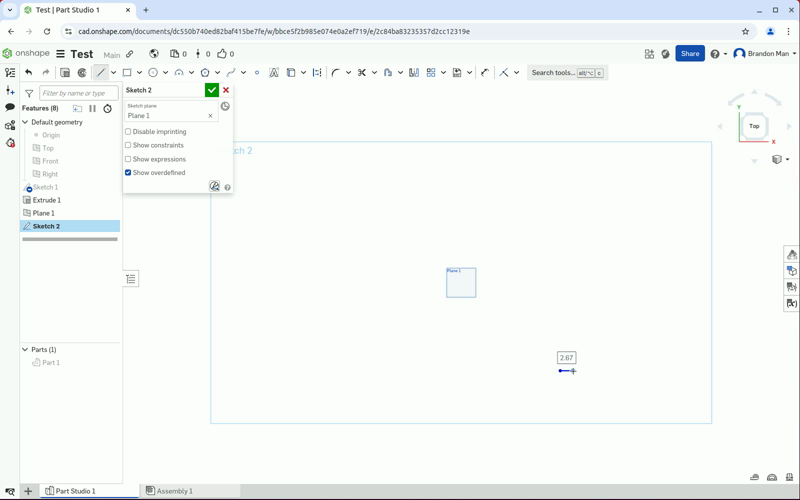
mouse_move(589, 370)
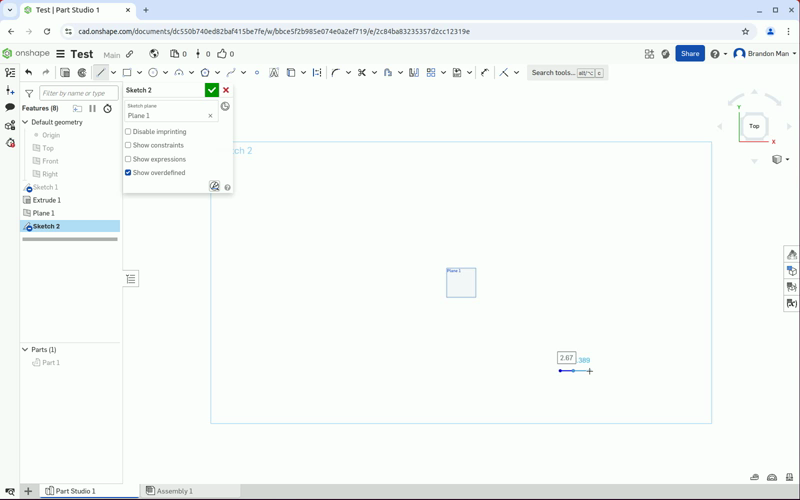
mouse_move(573, 354)
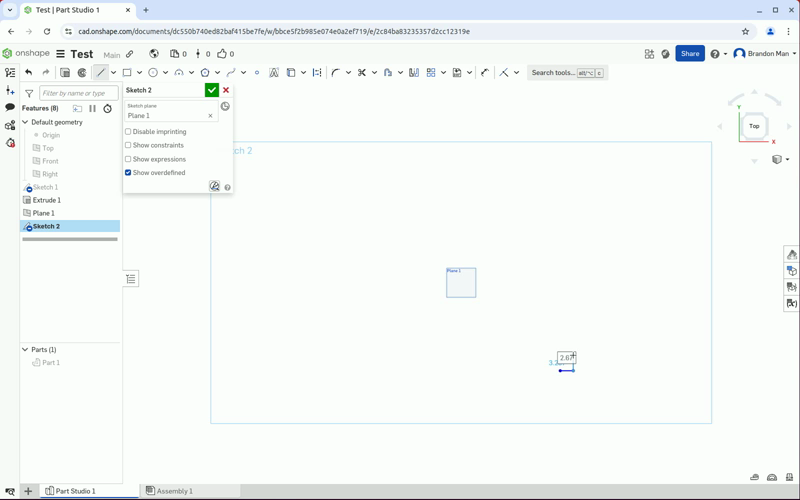
click(573, 354)
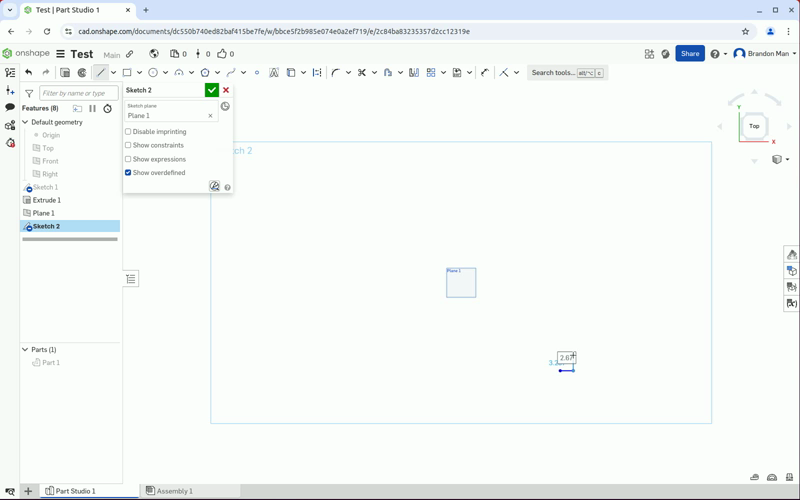
key_up(shift)
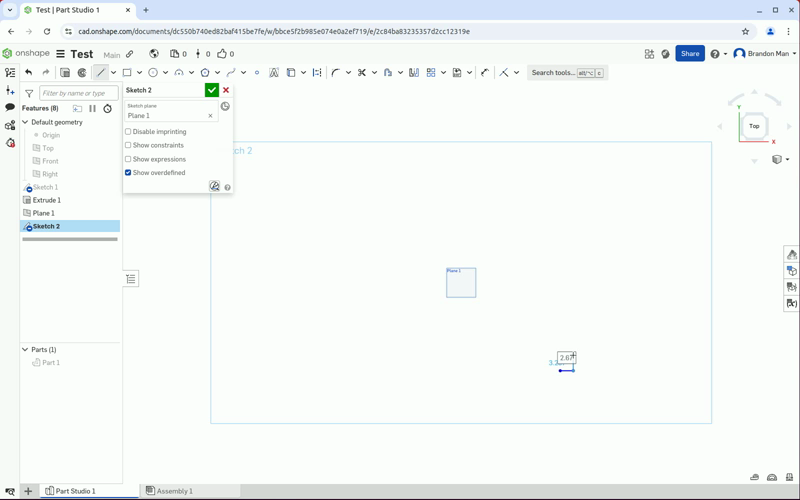
key_down(shift)
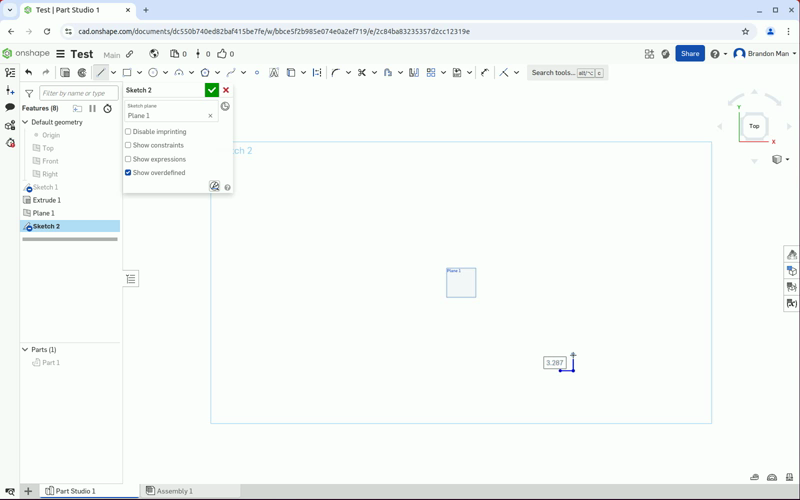
mouse_move(589, 354)
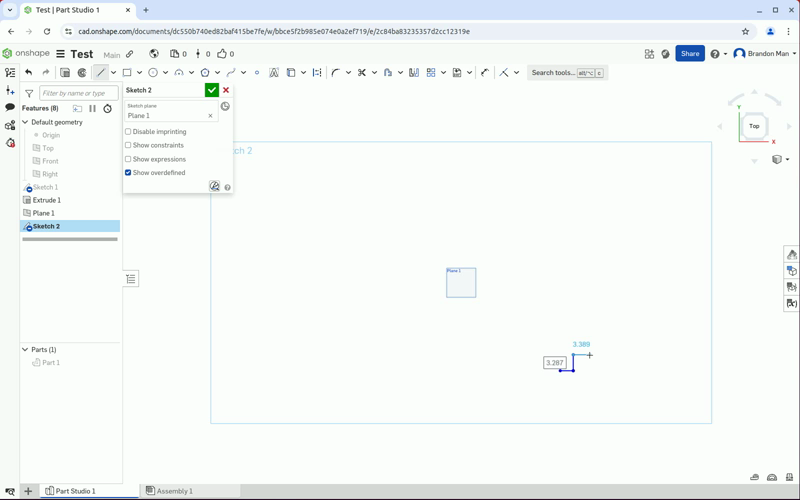
mouse_move(560, 354)
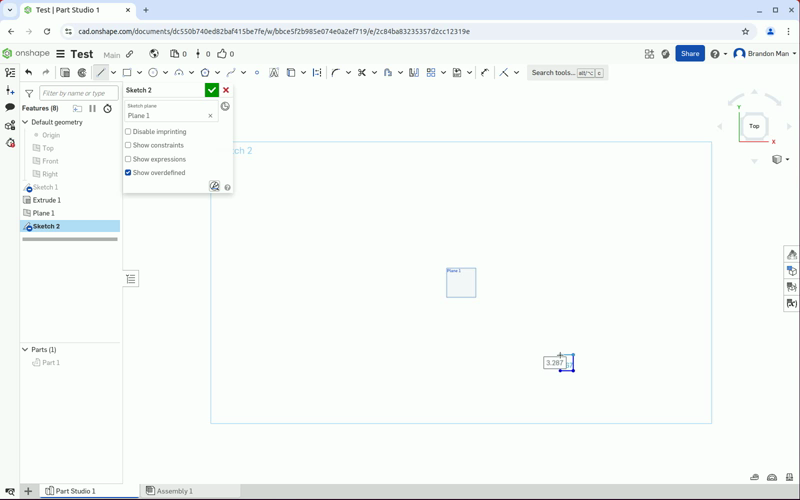
click(560, 354)
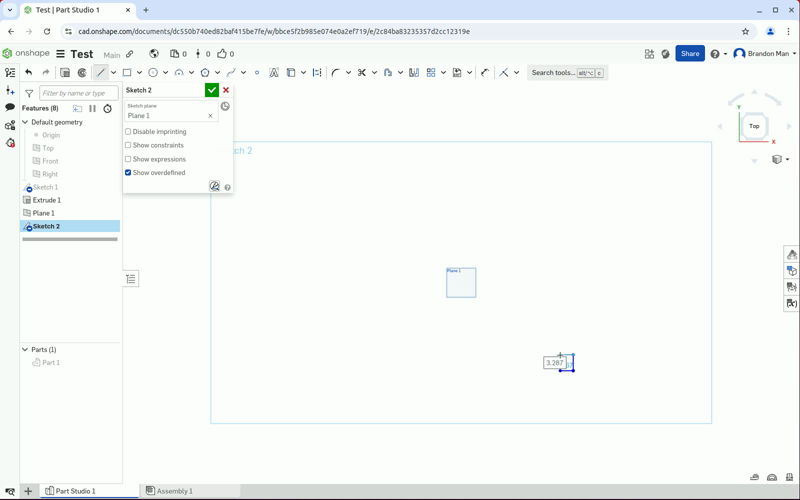
key_up(shift)
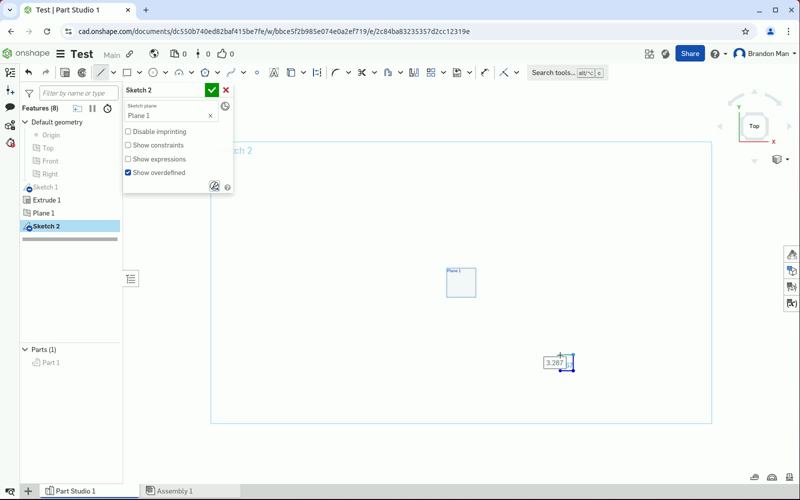
mouse_move(589, 354)
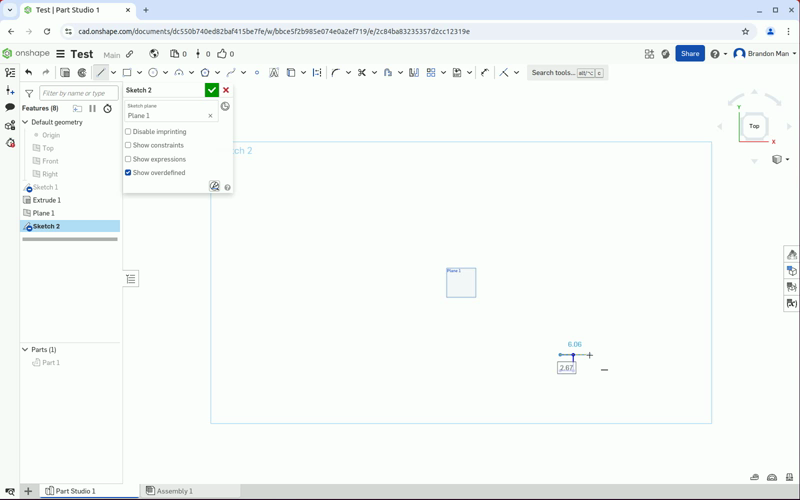
key_down(shift)
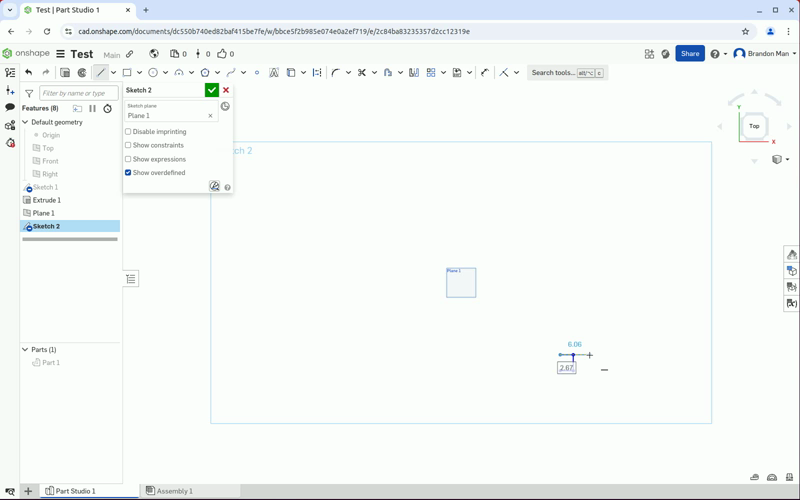
mouse_move(560, 370)
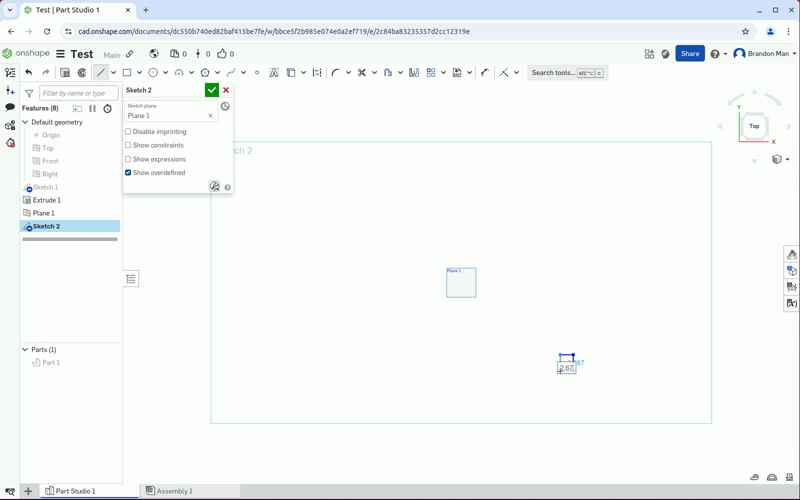
key_up(shift)
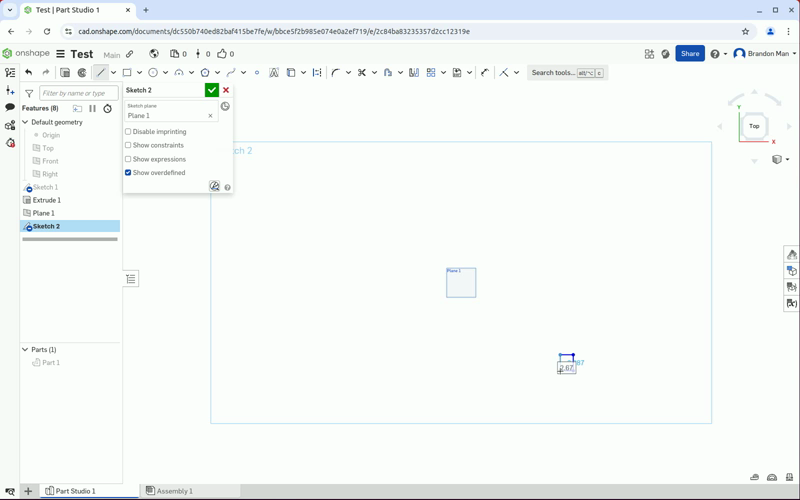
click(560, 370)
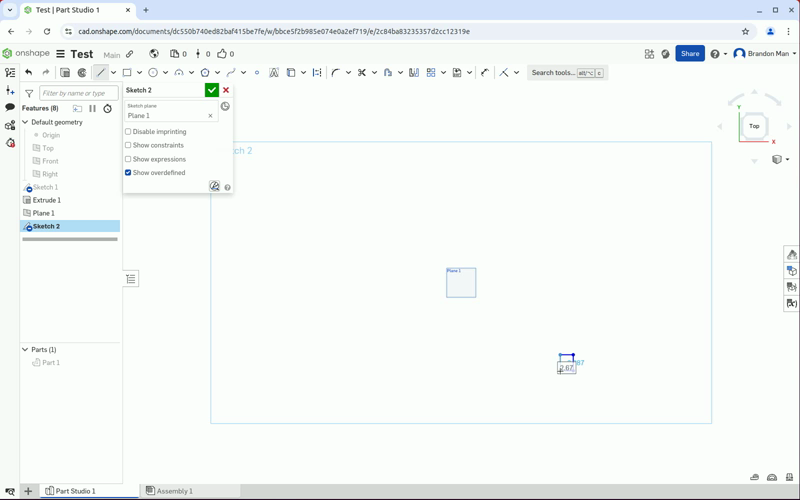
key(esc)
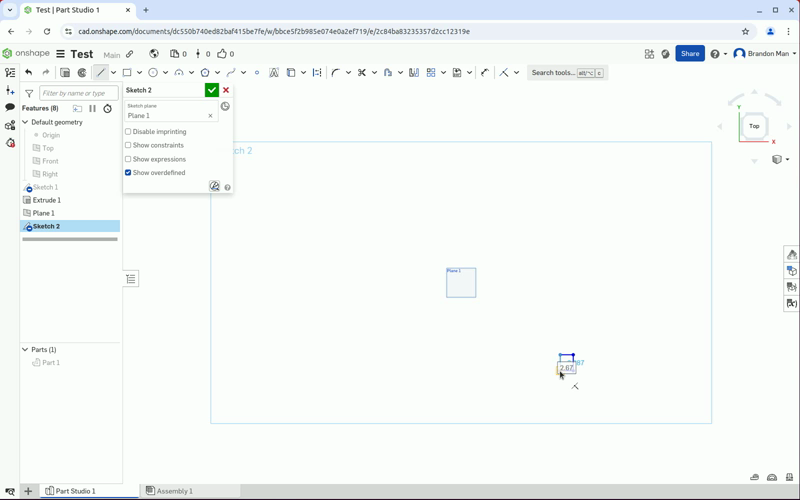
mouse_move(568, 358)
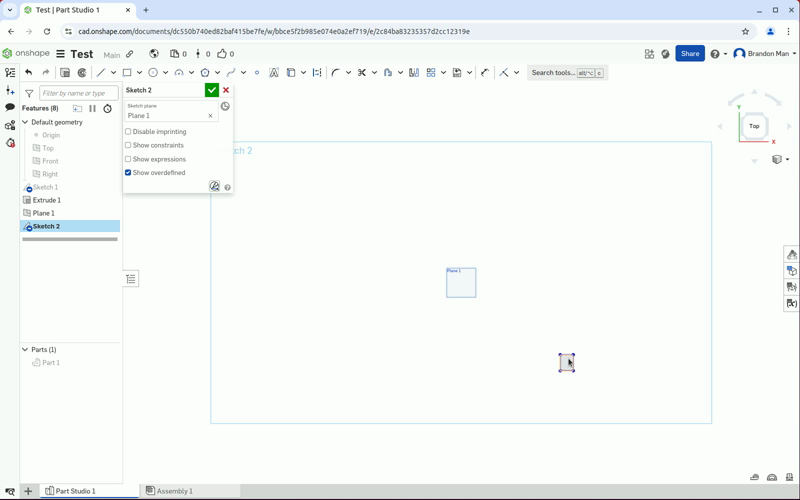
scroll(6)
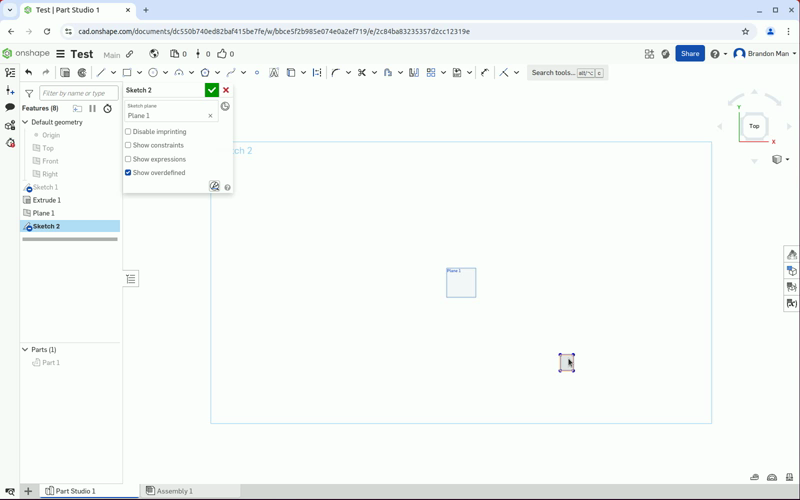
scroll(6)
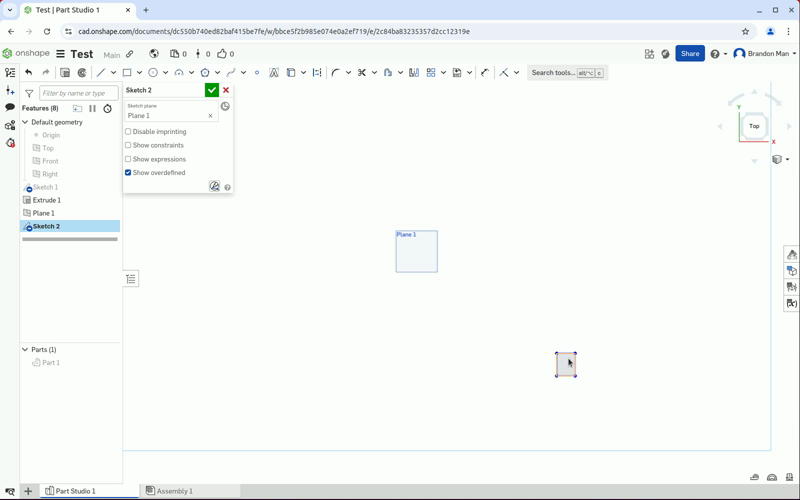
scroll(6)
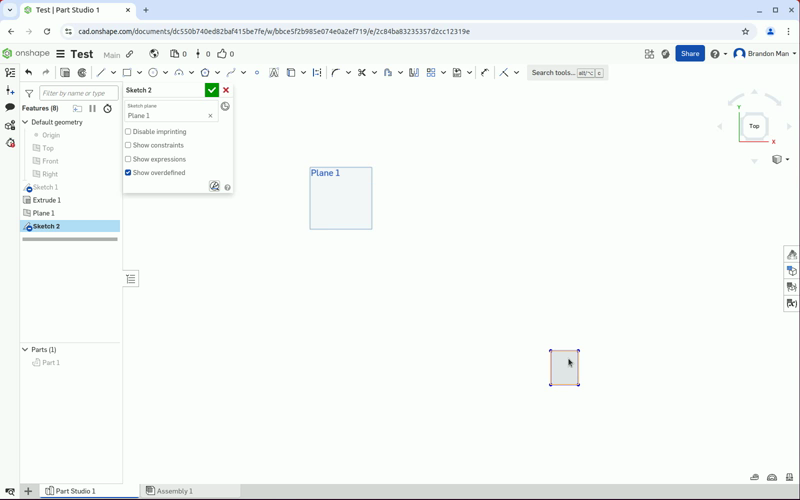
scroll(6)
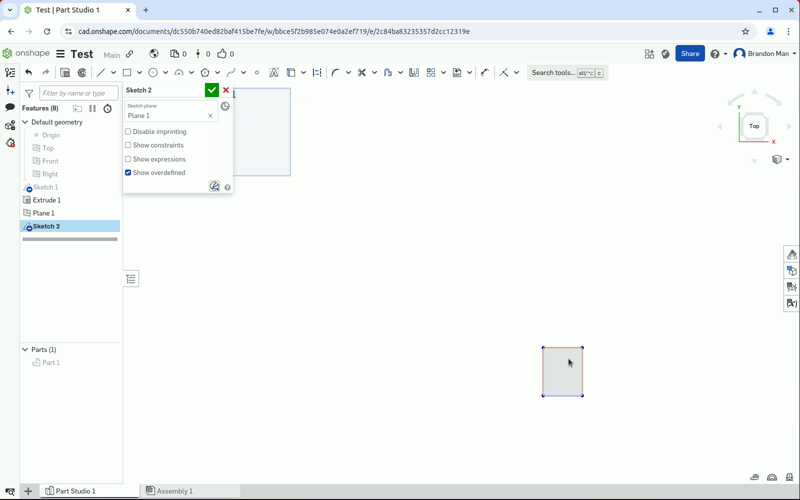
scroll(6)
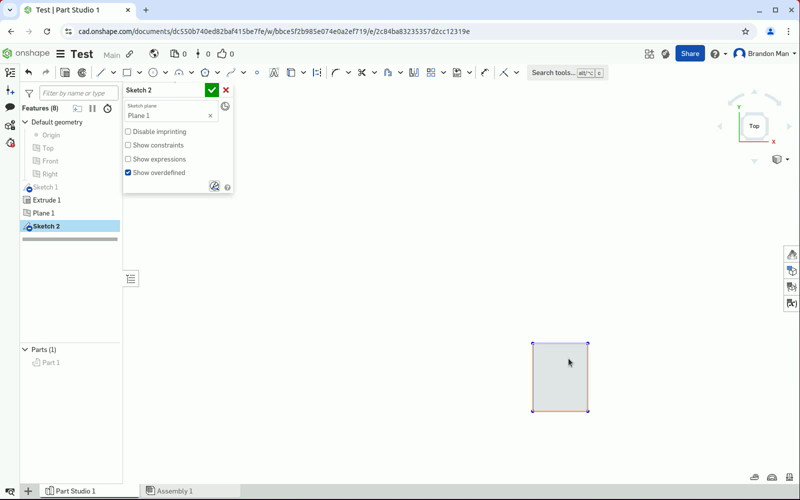
scroll(6)
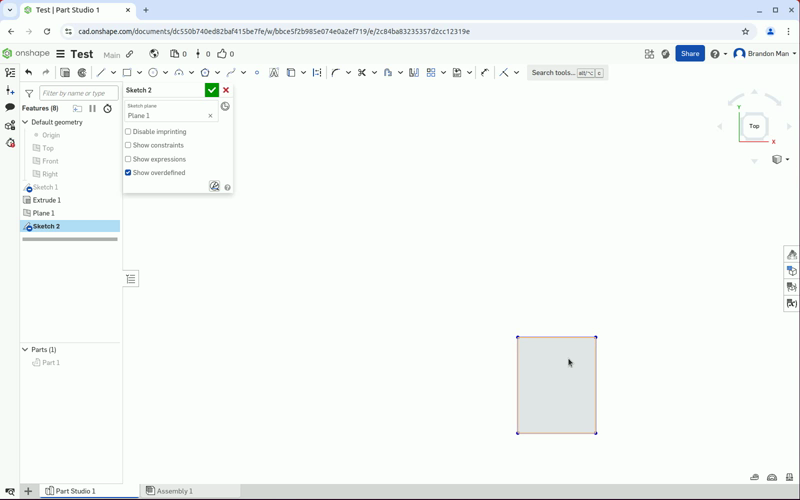
scroll(6)
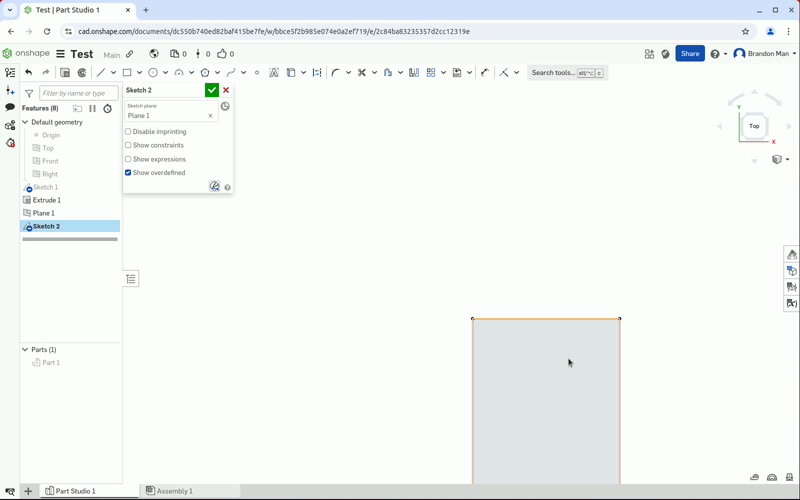
click(568, 358)
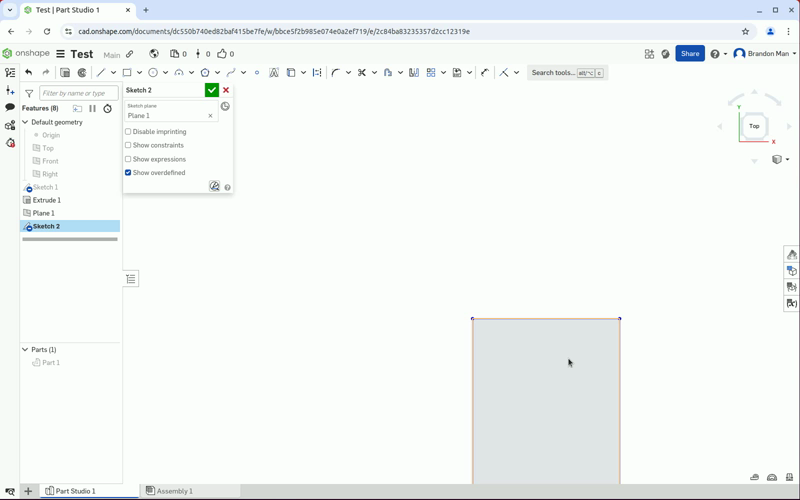
scroll(-6)
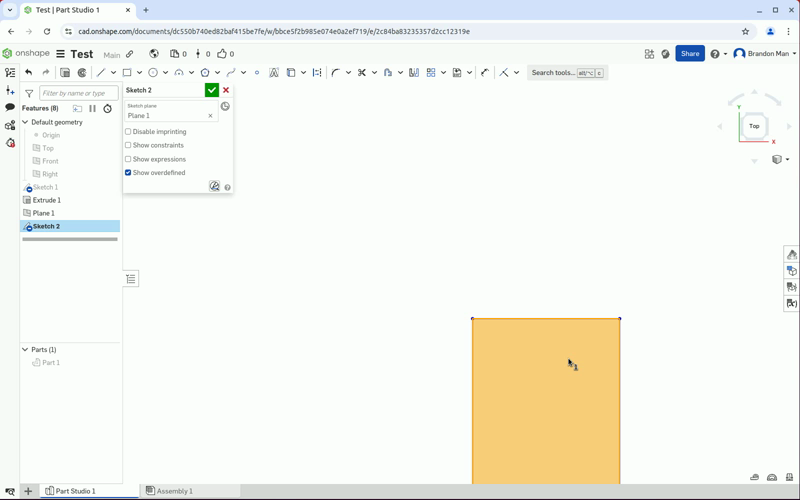
scroll(-6)
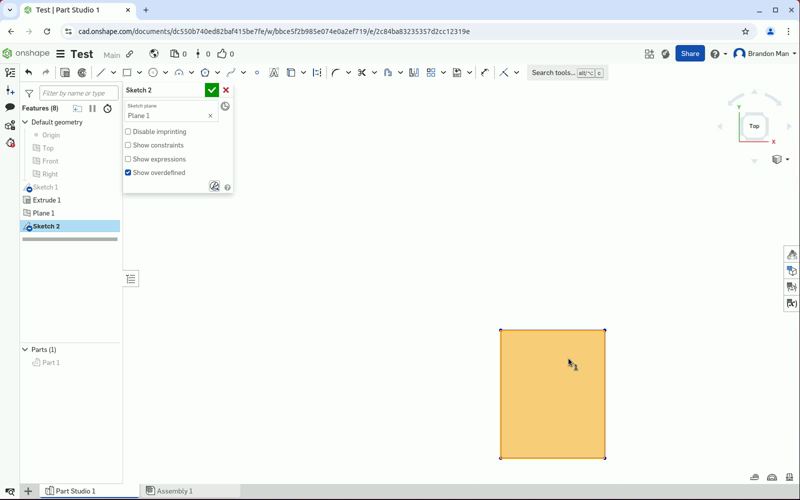
scroll(-6)
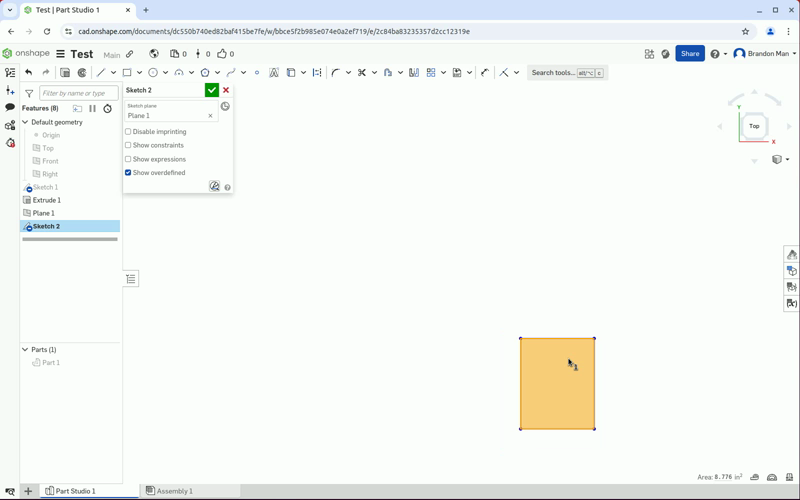
scroll(-6)
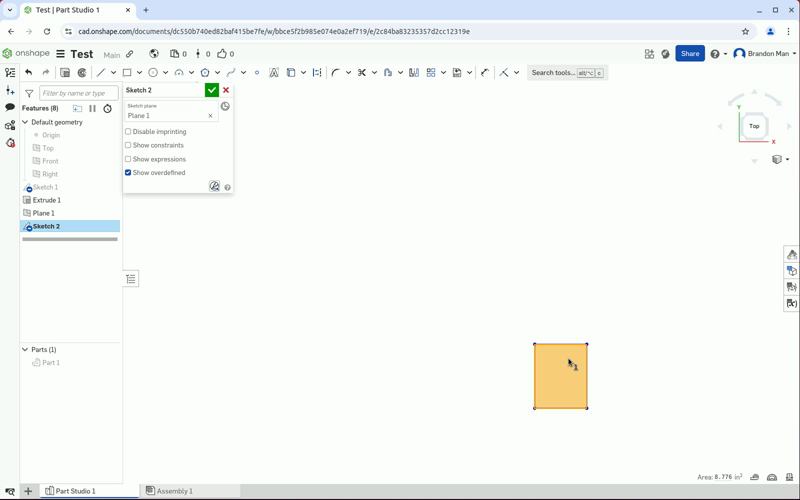
scroll(-6)
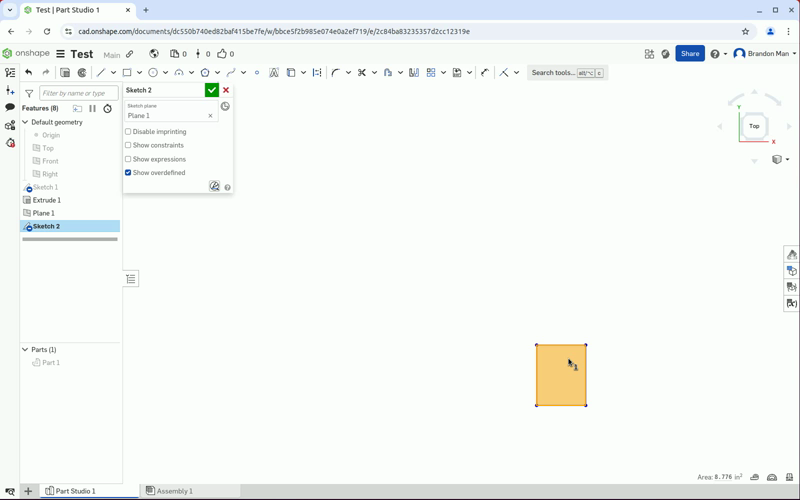
scroll(-6)
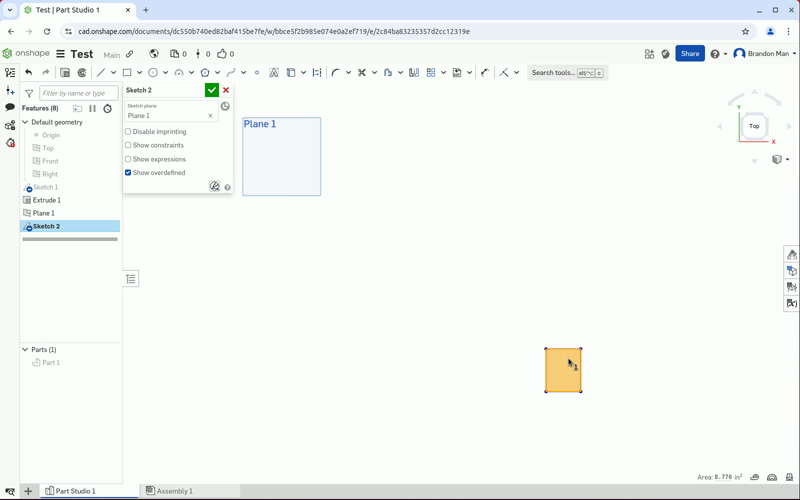
scroll(-6)
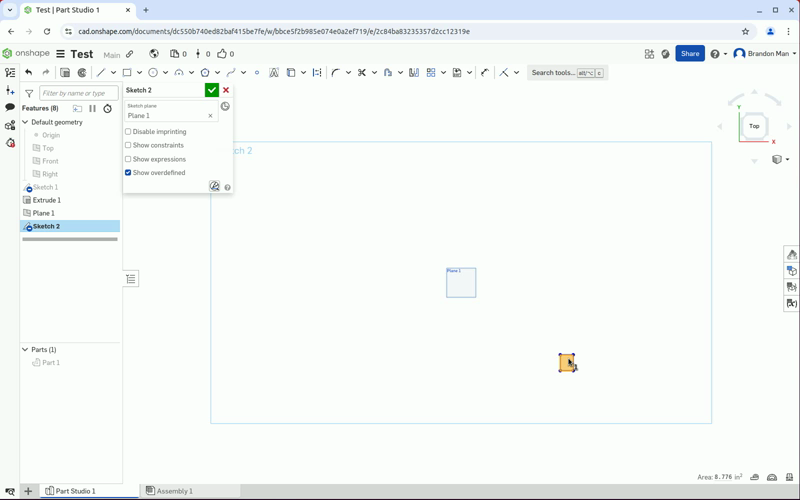
mouse_move(73, 352)
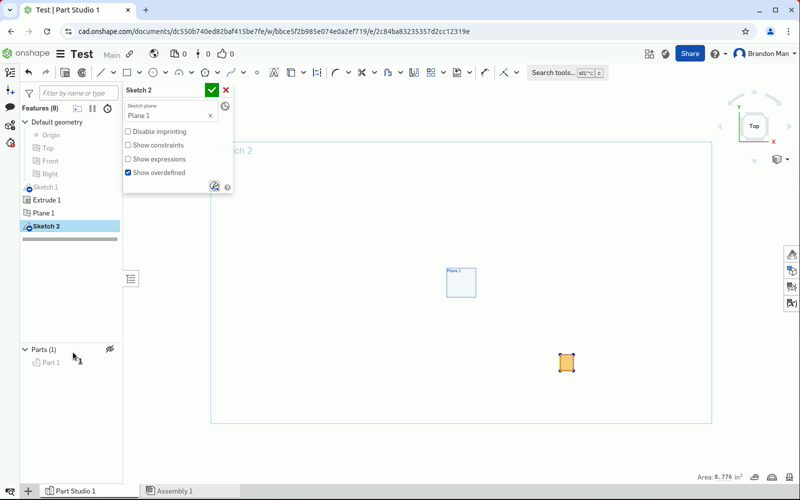
key(shift+y)
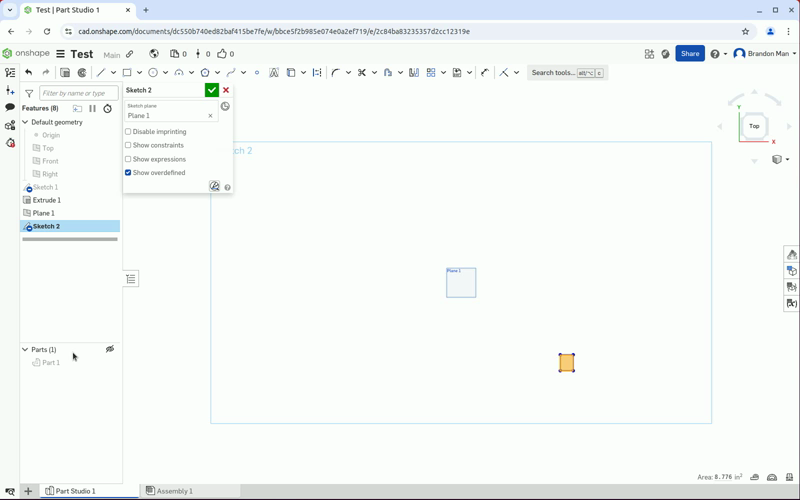
key(shift+e)
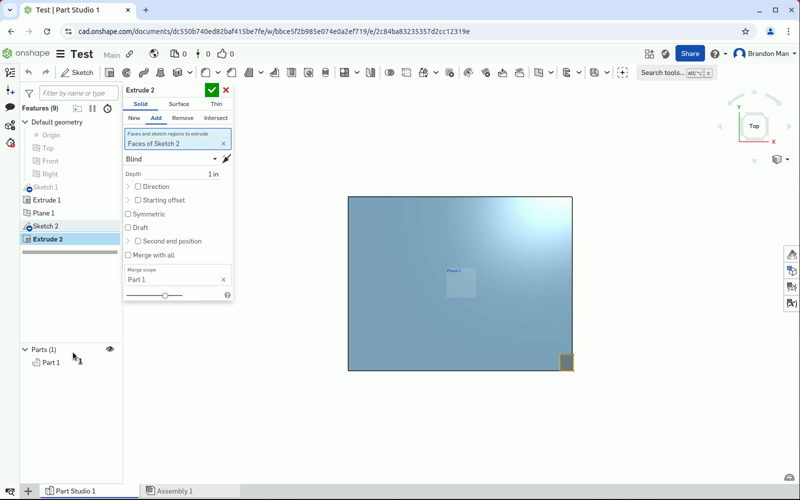
mouse_move(143, 106)
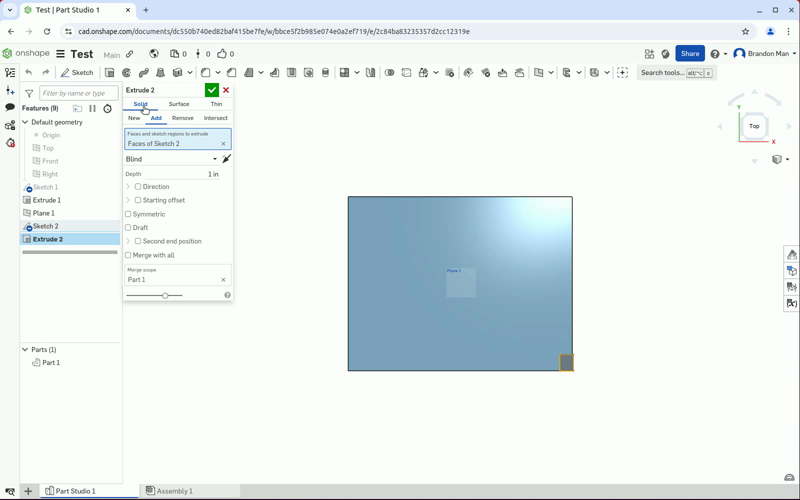
click(143, 106)
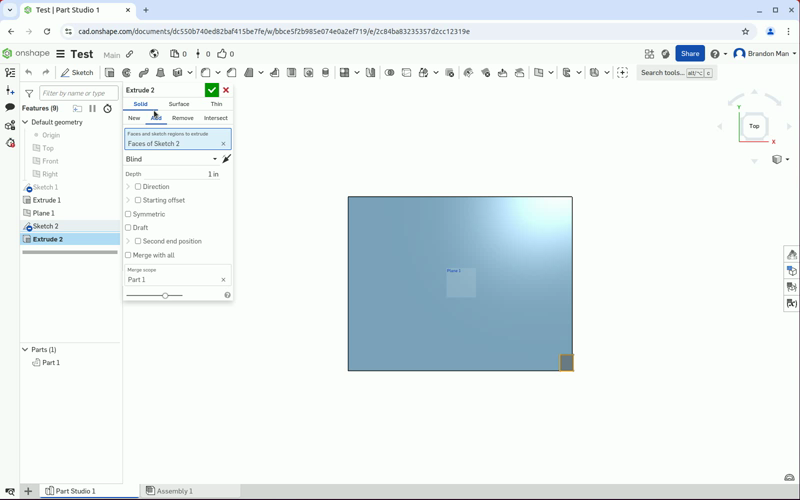
mouse_move(186, 120)
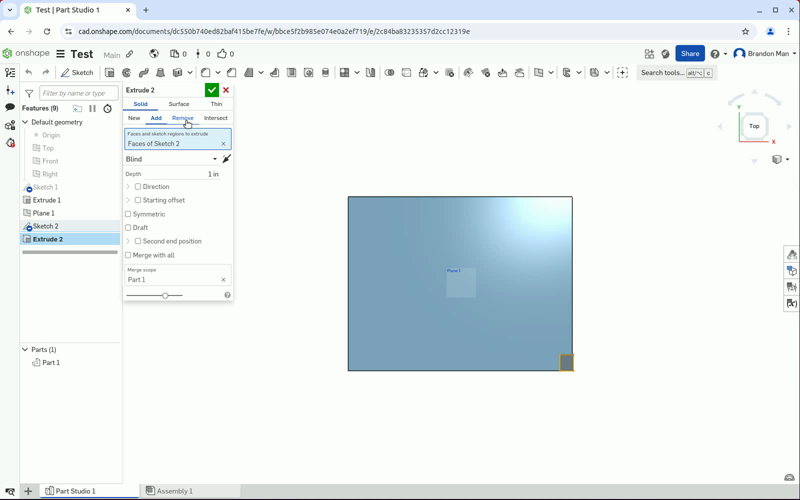
click(186, 120)
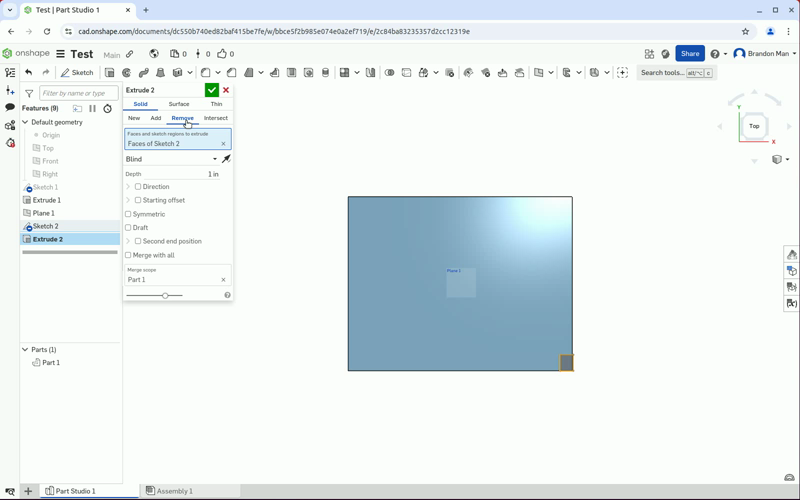
key(tab, 4)
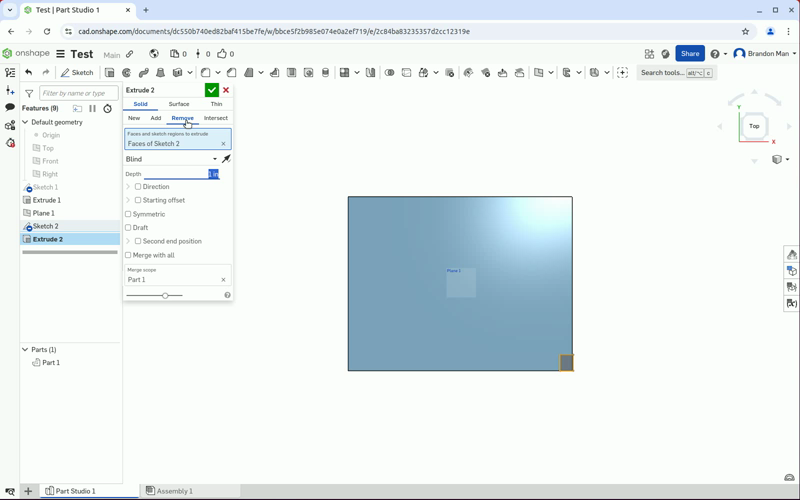
text(1.204)
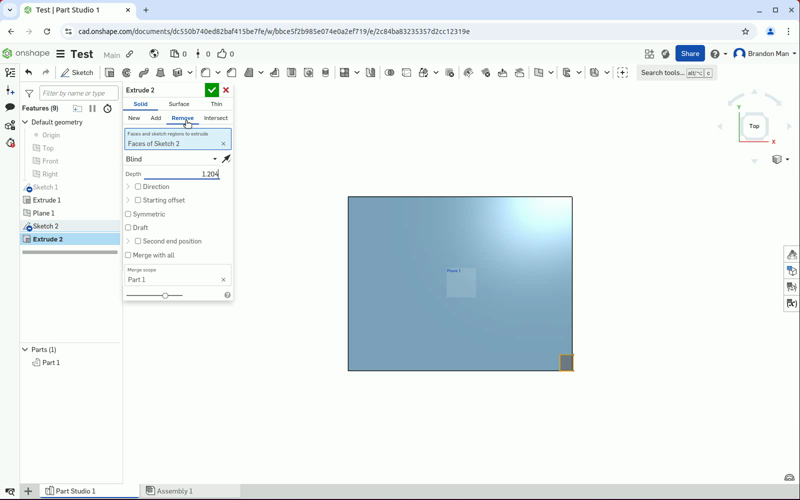
key(tab, 6)
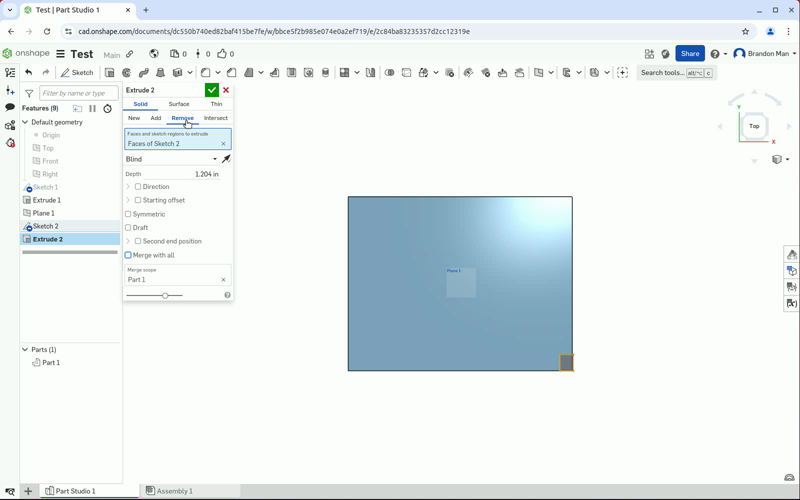
key(space)
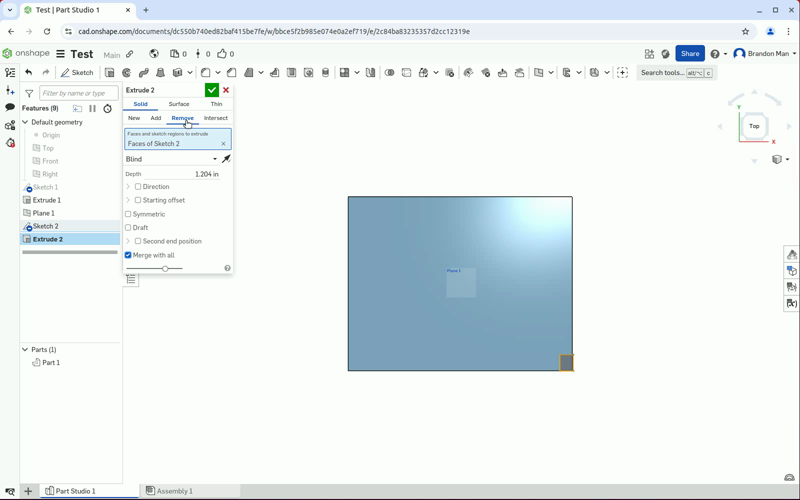
key(enter)
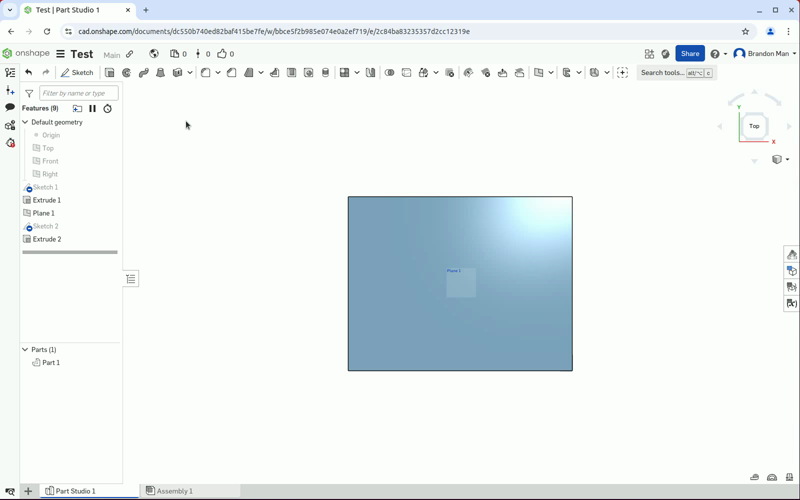
key(shift+h)
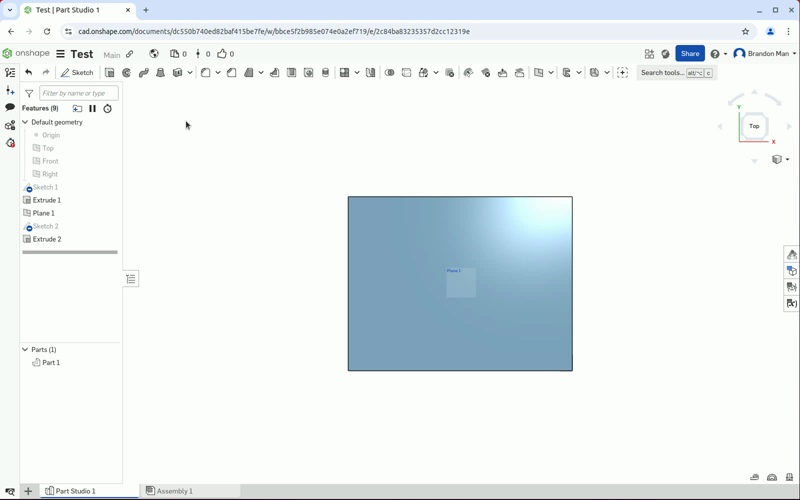
key(shift+h)
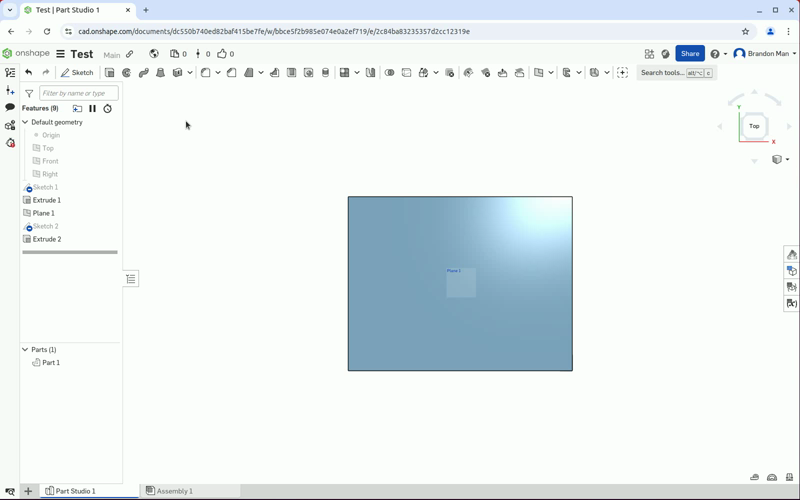
mouse_move(73, 189)
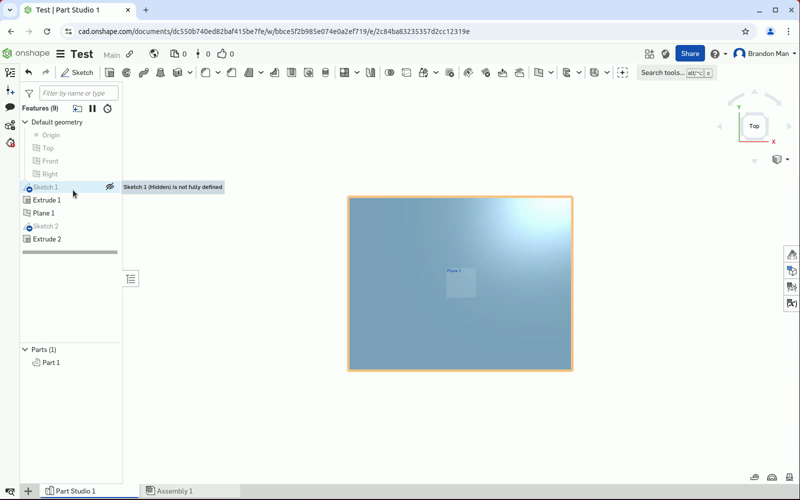
click(73, 189)
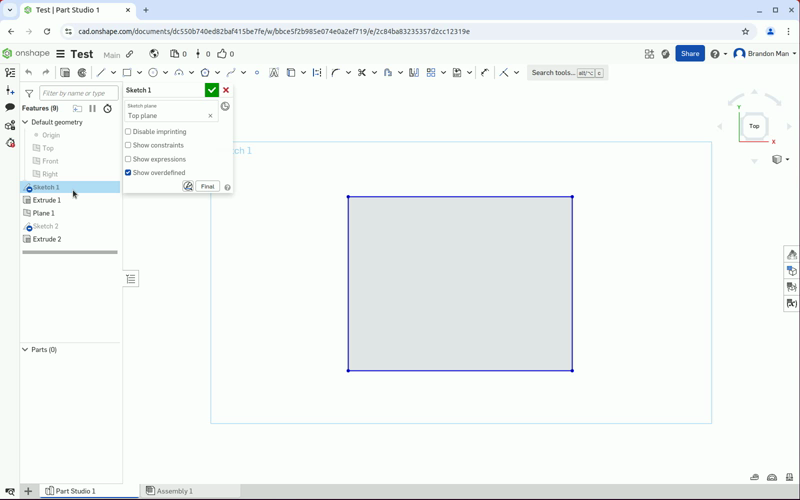
mouse_move(229, 92)
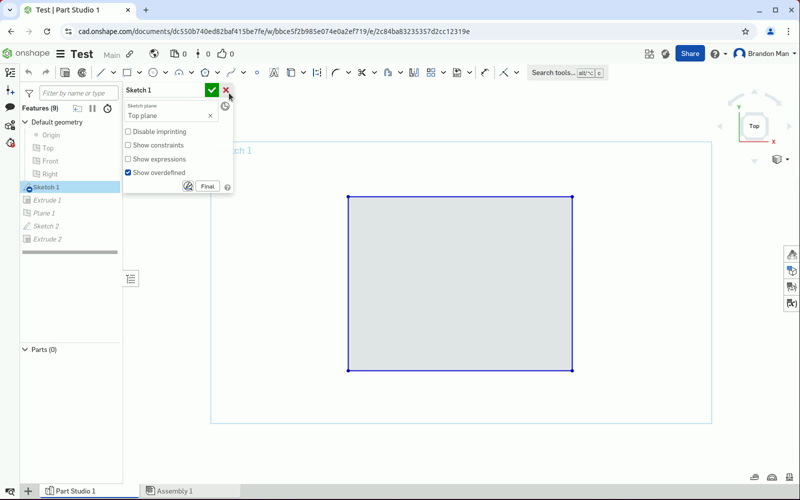
click(229, 92)
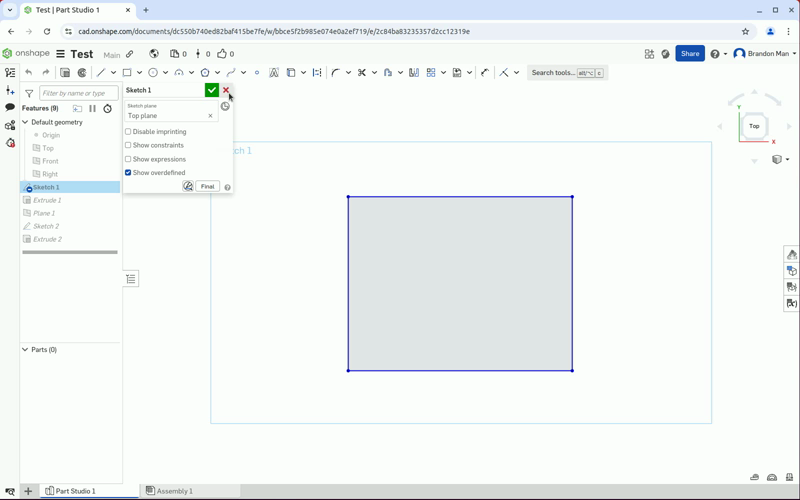
key(shift+s)
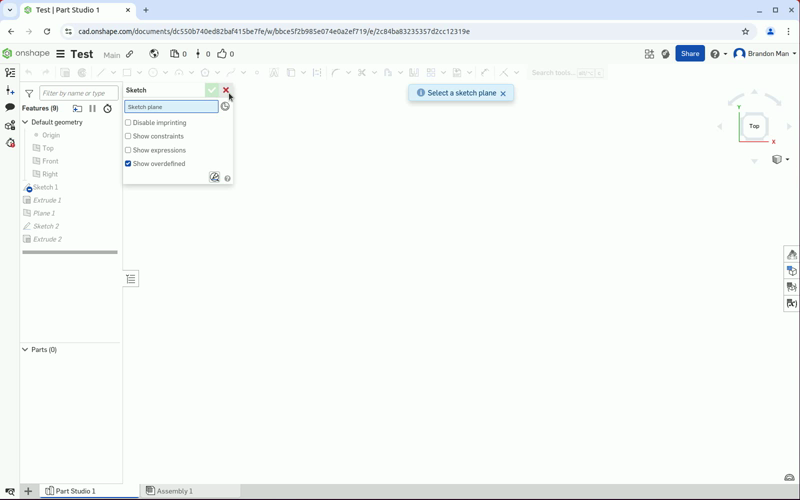
mouse_move(73, 215)
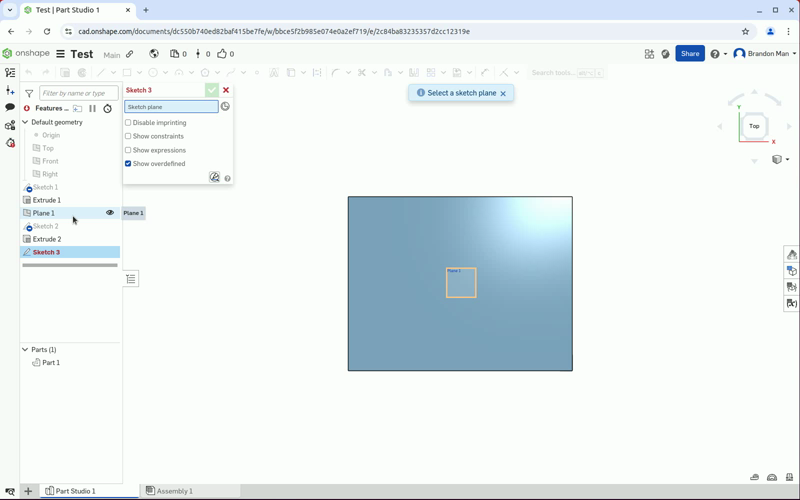
click(73, 215)
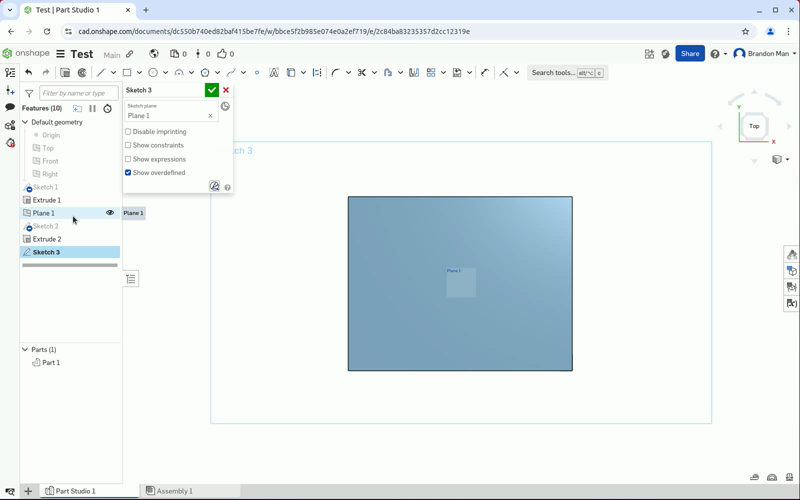
mouse_move(73, 352)
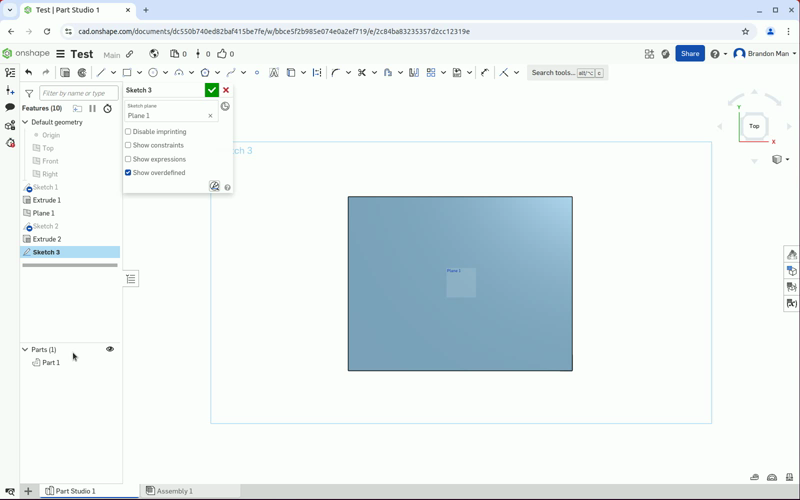
key(y)
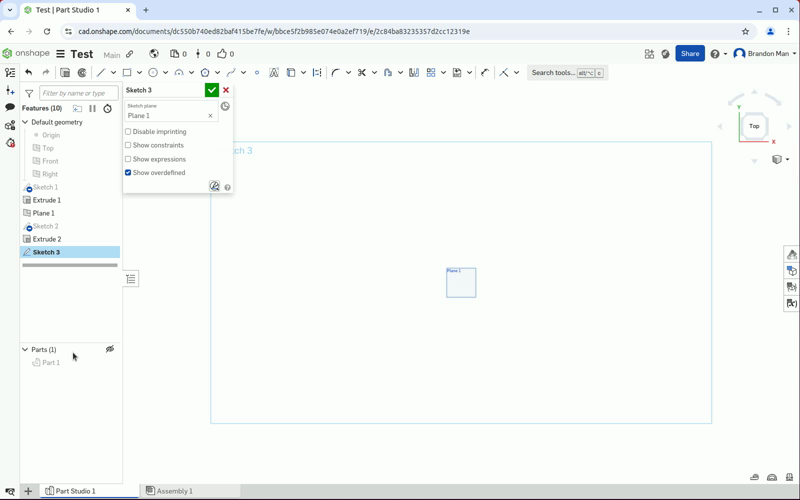
key(l)
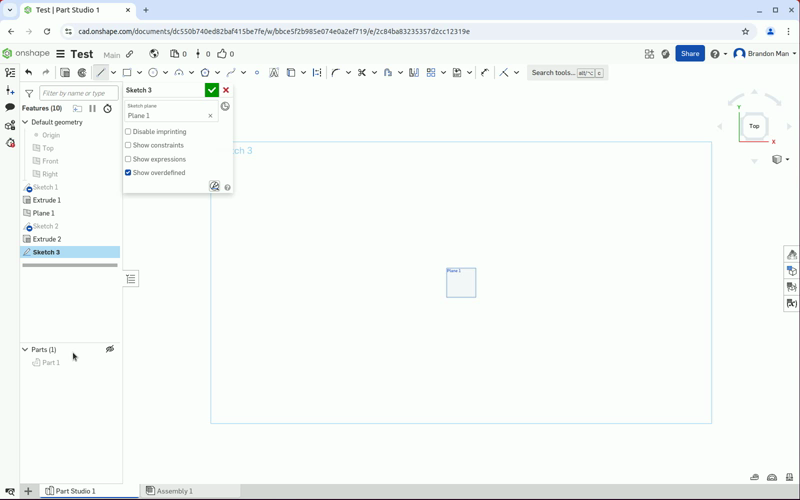
key_down(shift)
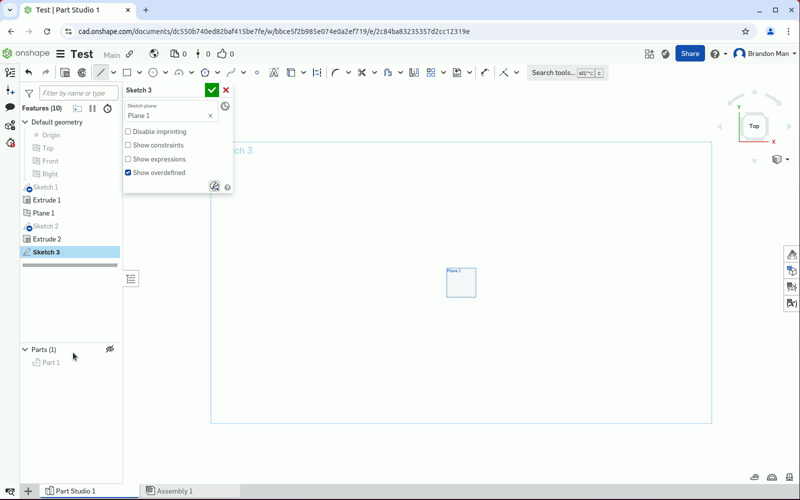
mouse_move(560, 211)
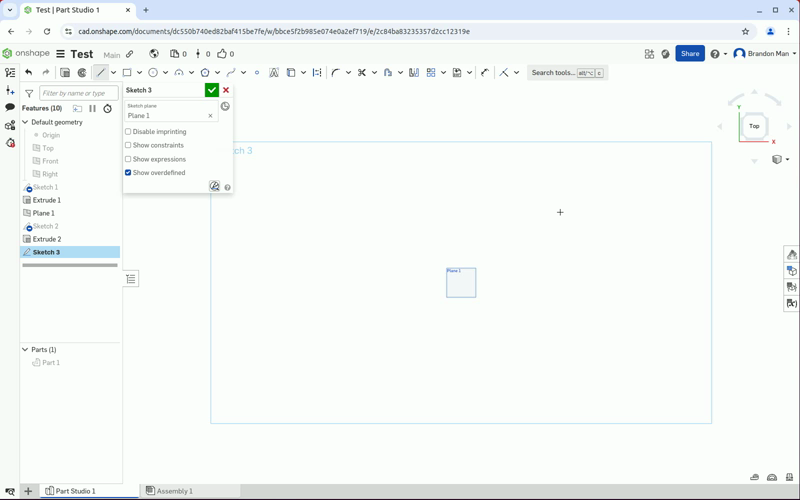
click(560, 211)
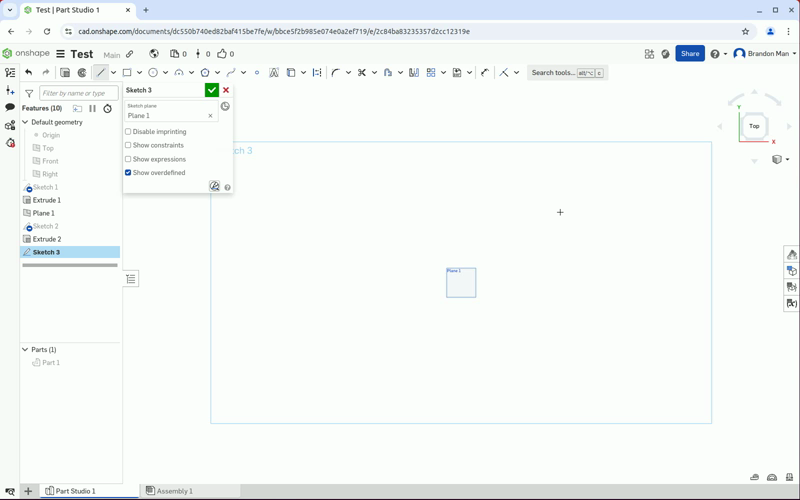
key_up(shift)
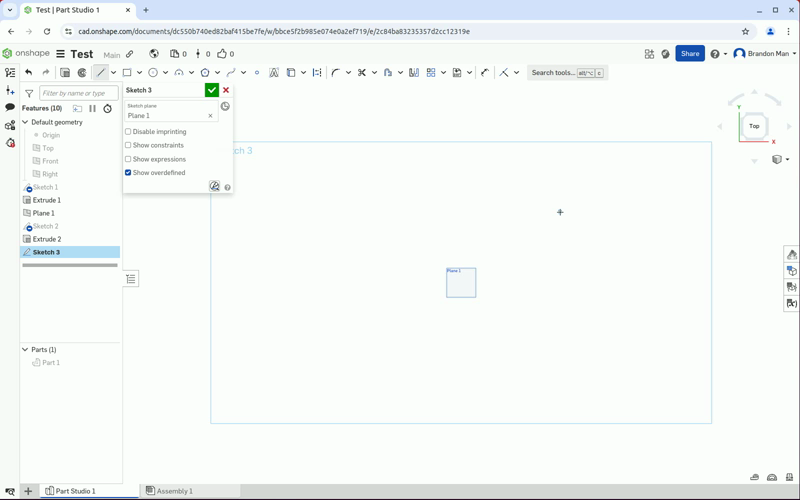
key_down(shift)
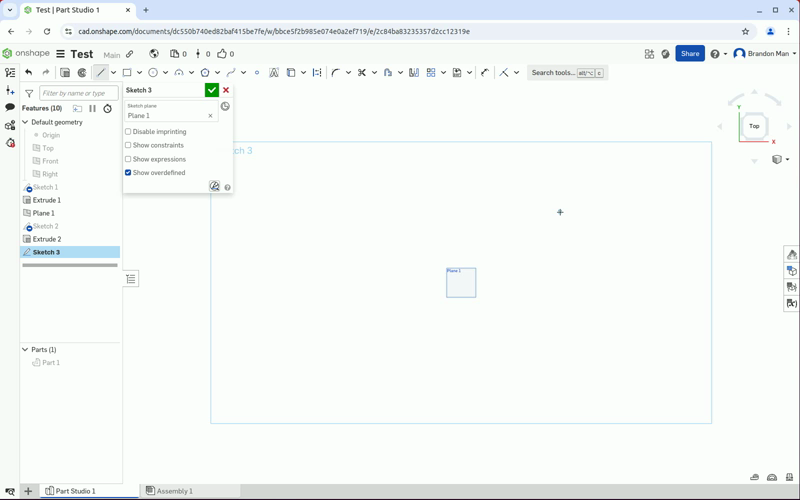
mouse_move(589, 211)
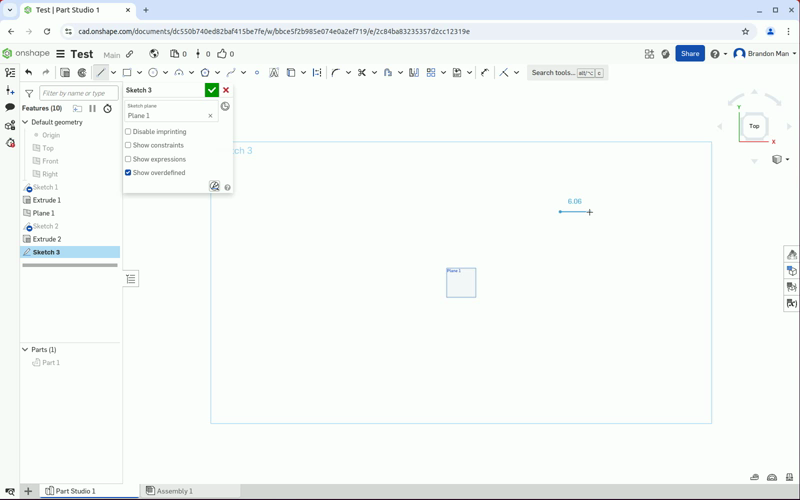
mouse_move(573, 211)
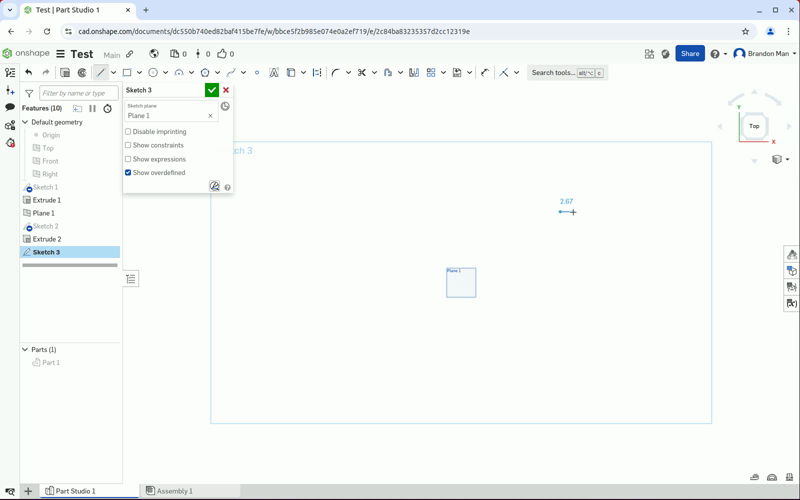
click(573, 211)
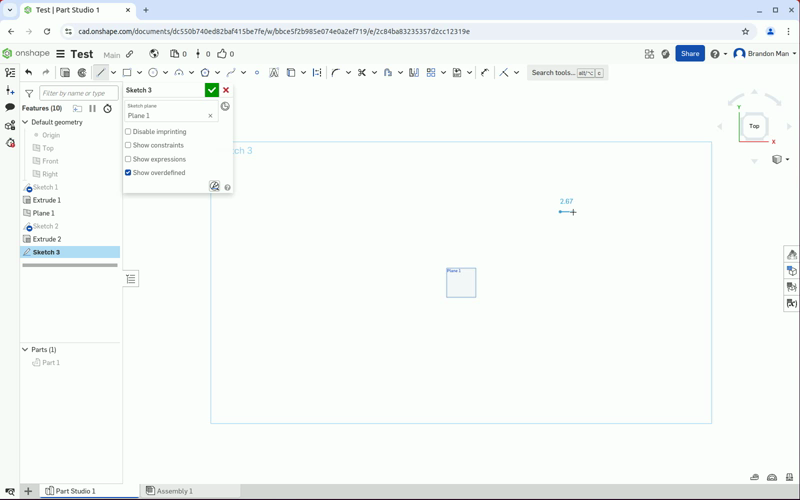
key_up(shift)
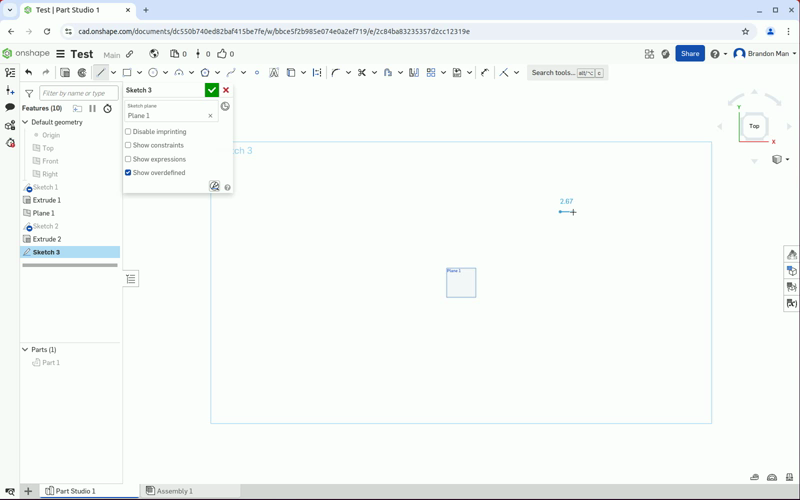
key_down(shift)
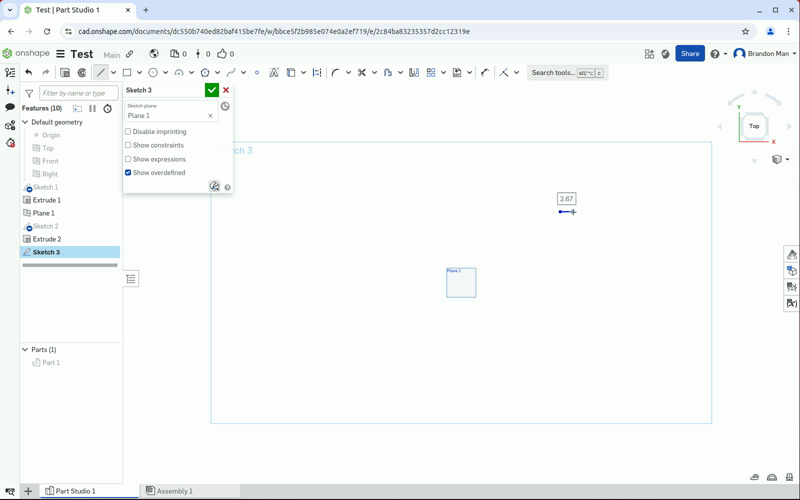
mouse_move(589, 211)
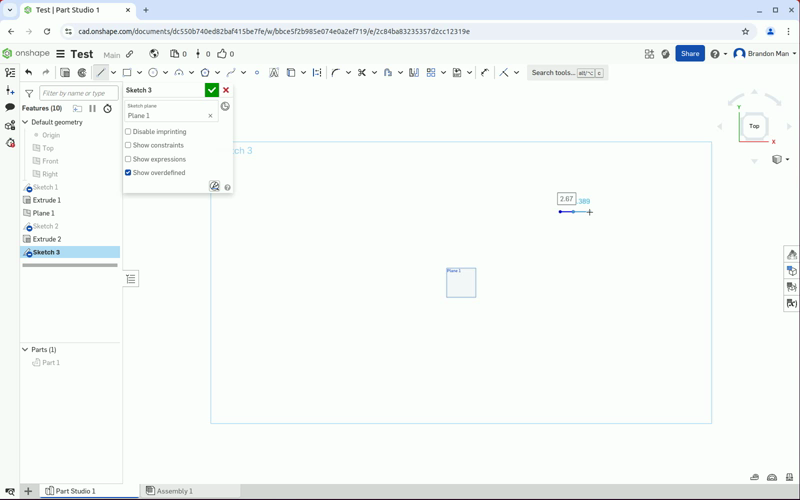
mouse_move(573, 195)
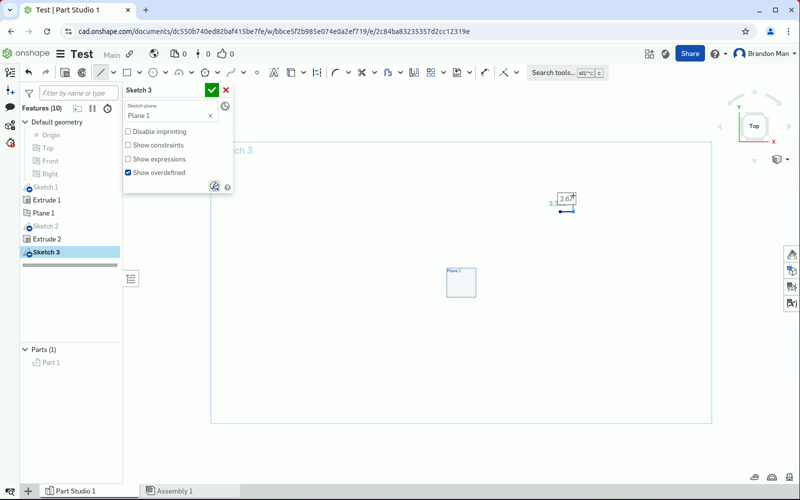
click(573, 195)
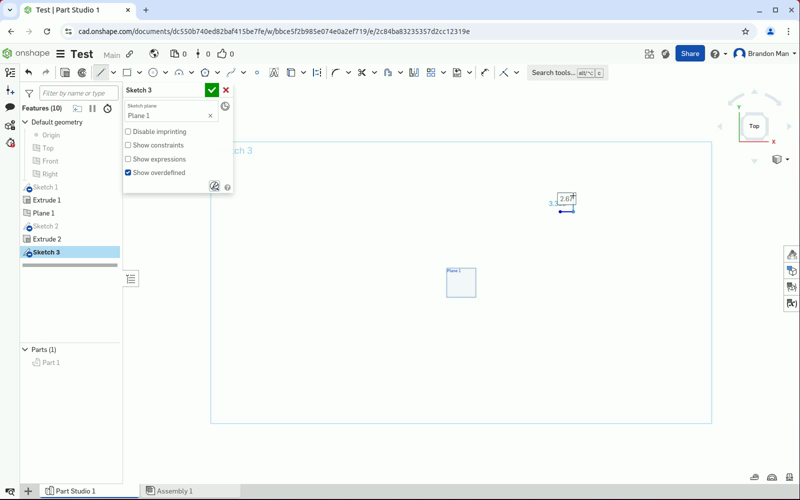
key_up(shift)
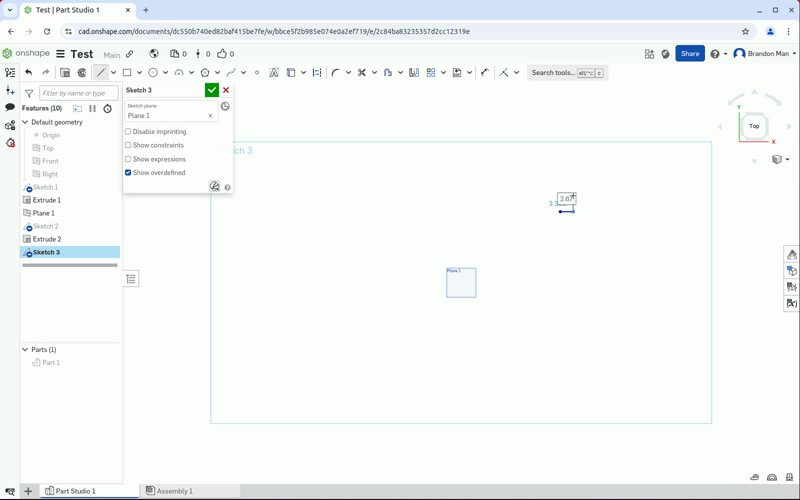
key_down(shift)
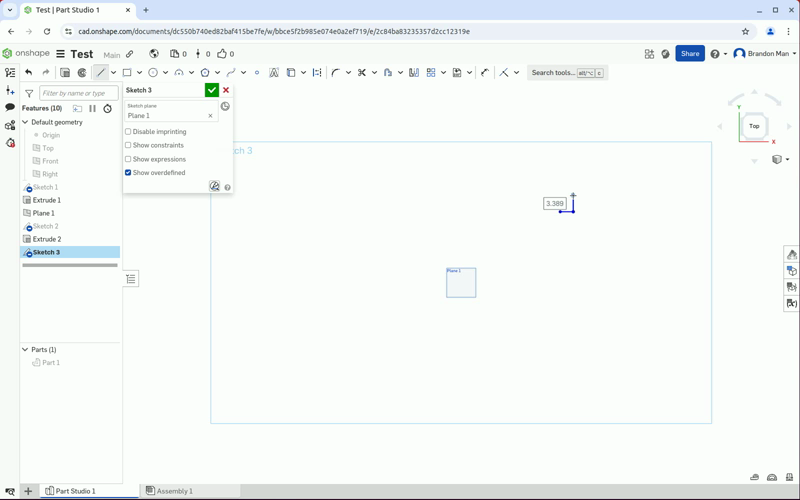
mouse_move(589, 195)
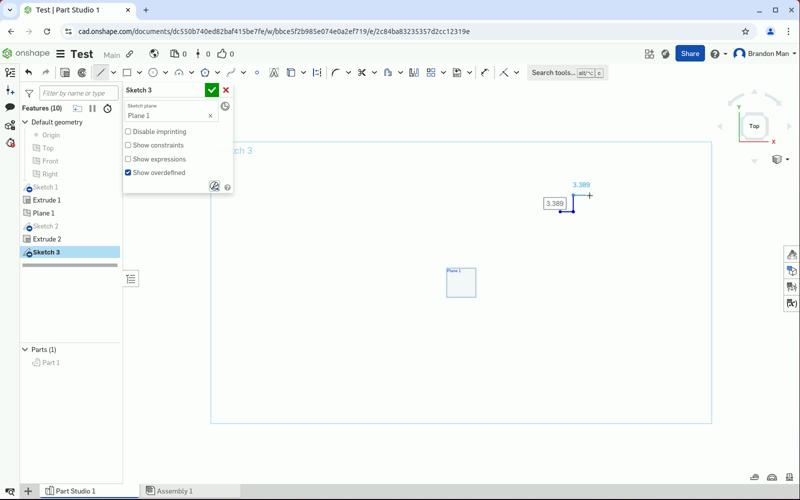
mouse_move(560, 195)
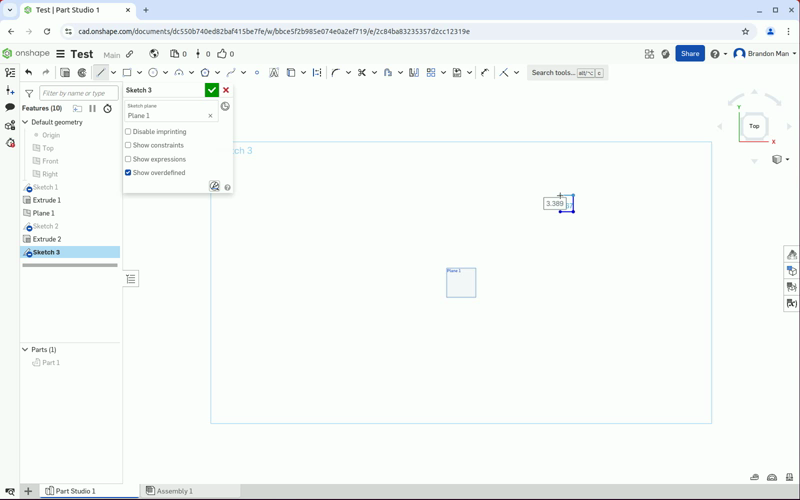
click(560, 195)
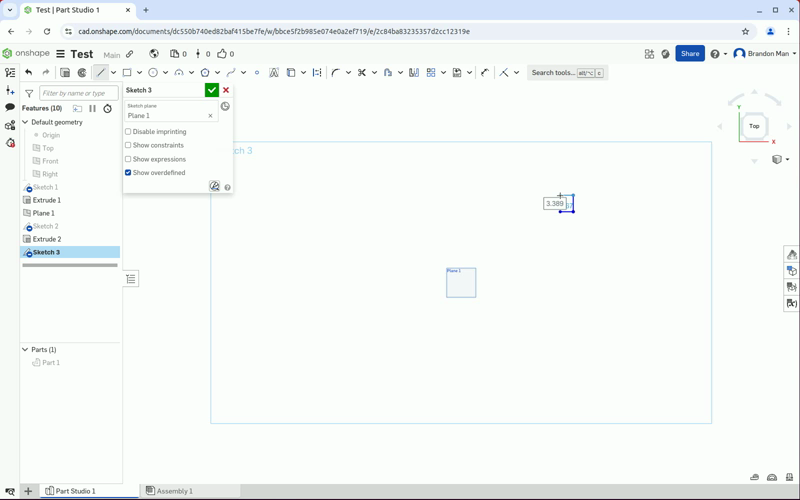
key_up(shift)
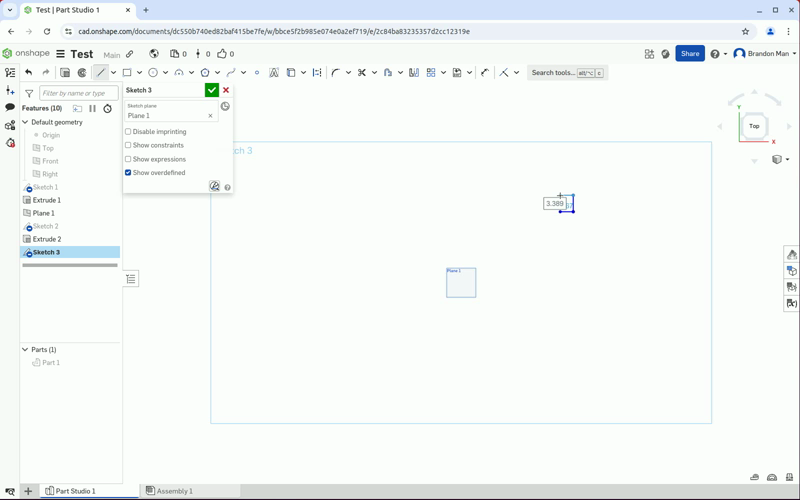
mouse_move(589, 195)
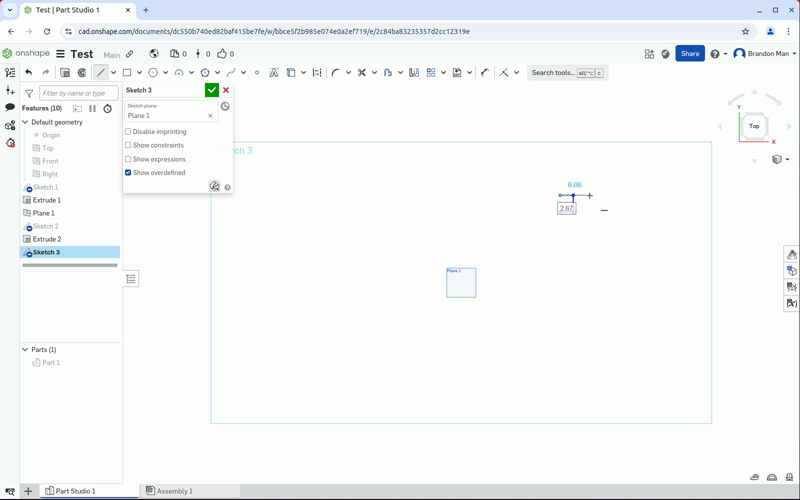
key_down(shift)
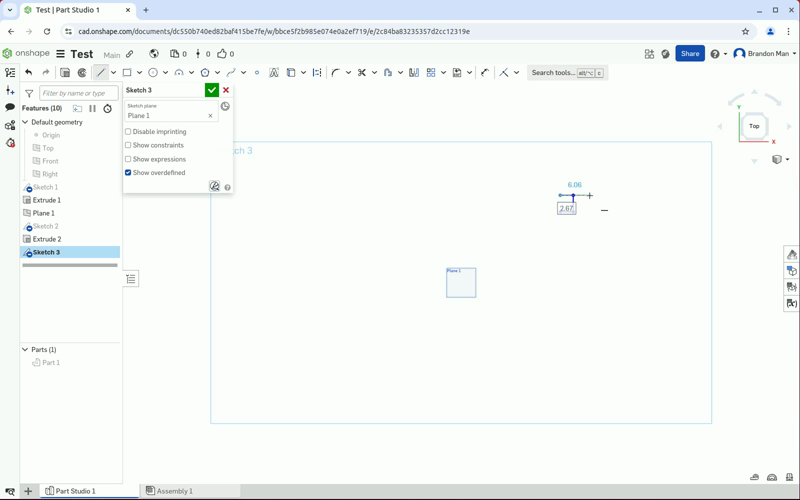
mouse_move(560, 211)
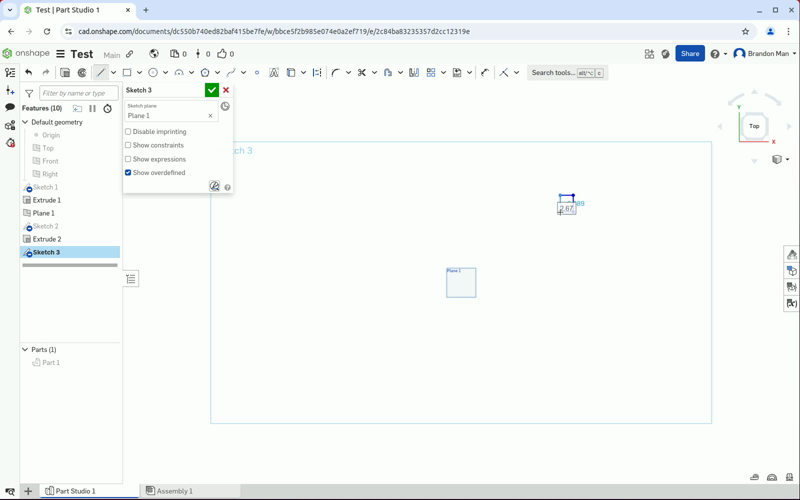
key_up(shift)
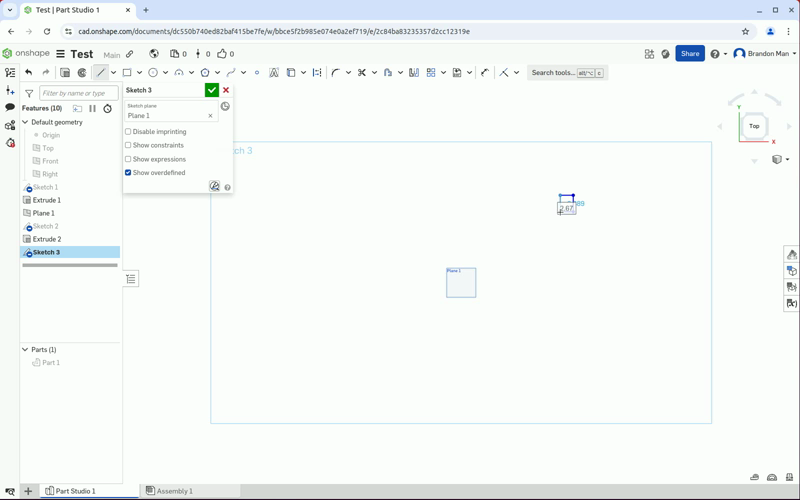
click(560, 211)
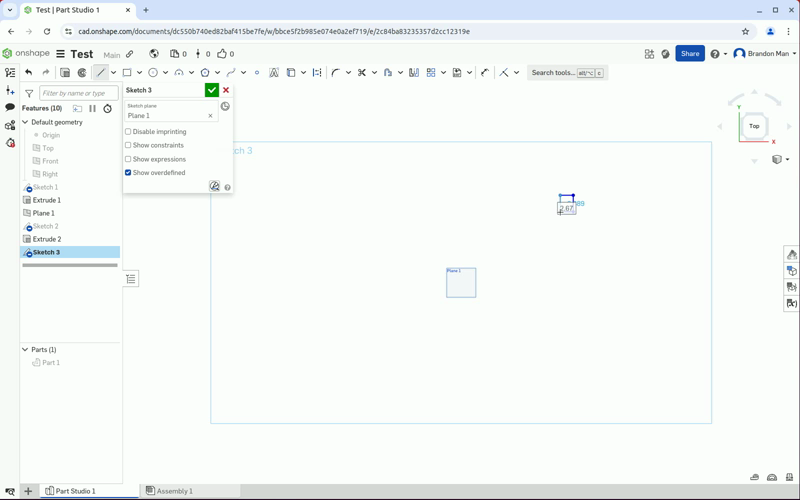
key(esc)
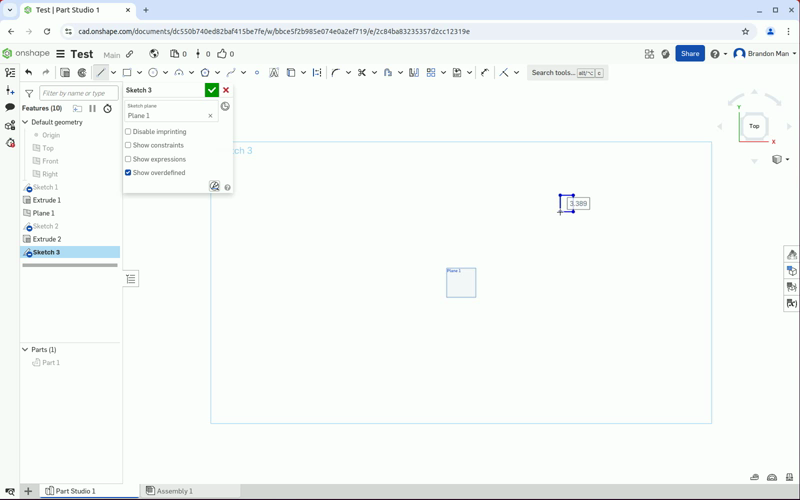
mouse_move(564, 196)
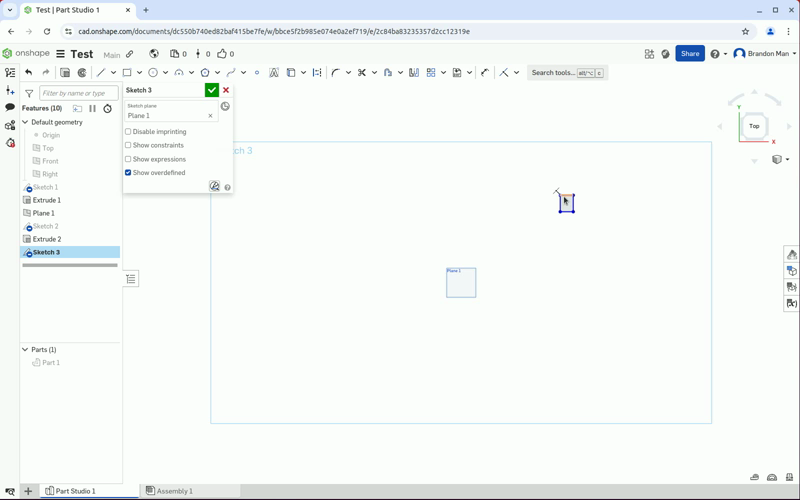
scroll(6)
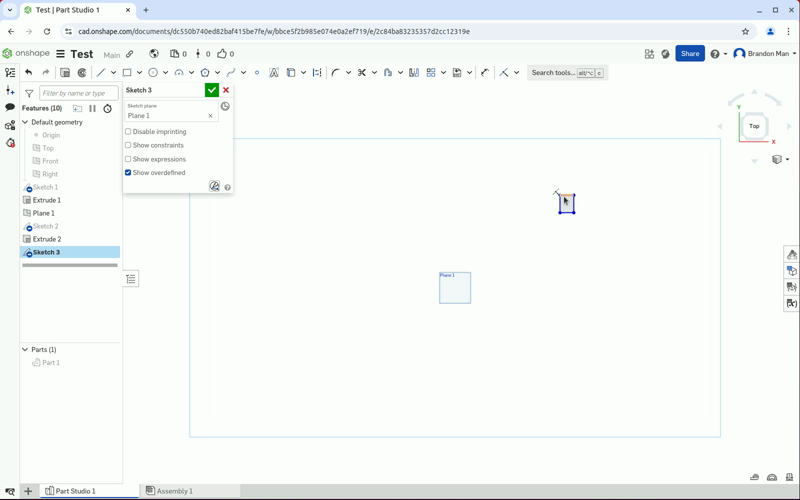
scroll(6)
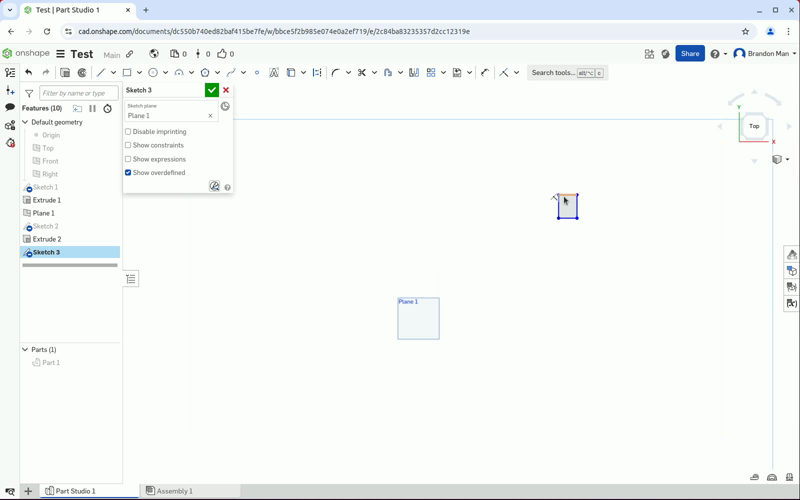
scroll(6)
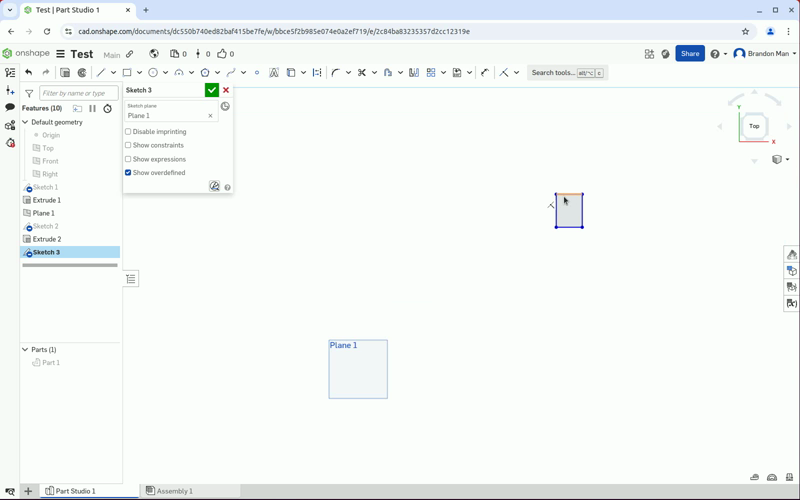
scroll(6)
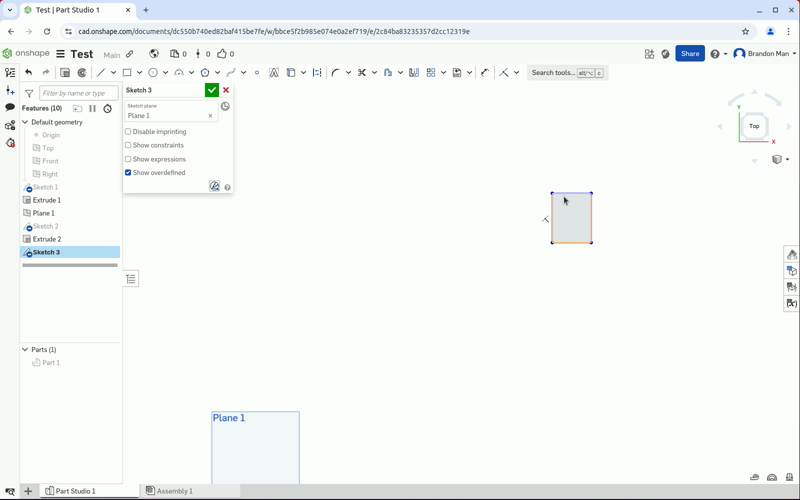
scroll(6)
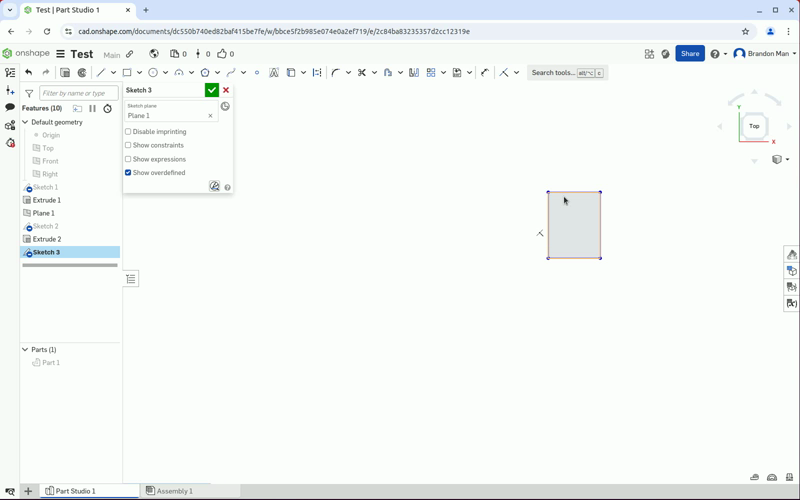
scroll(6)
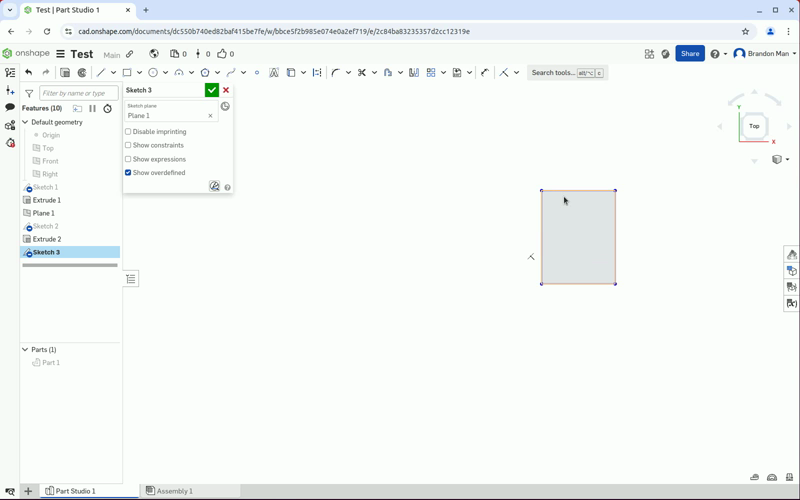
scroll(6)
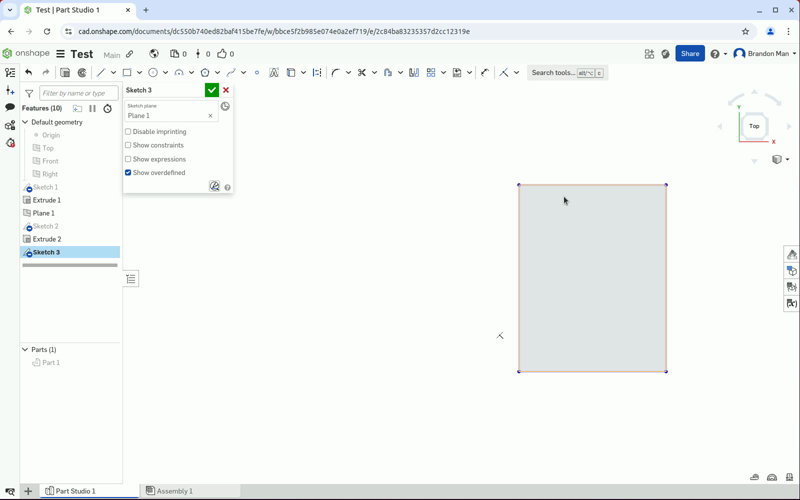
click(564, 196)
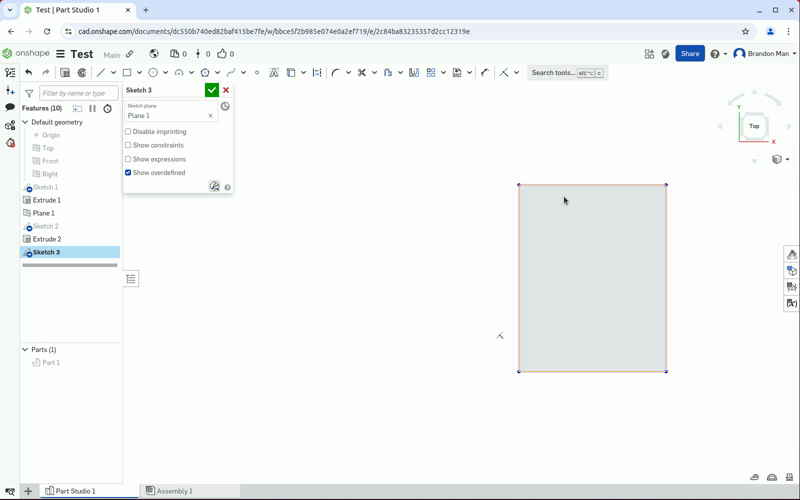
scroll(-6)
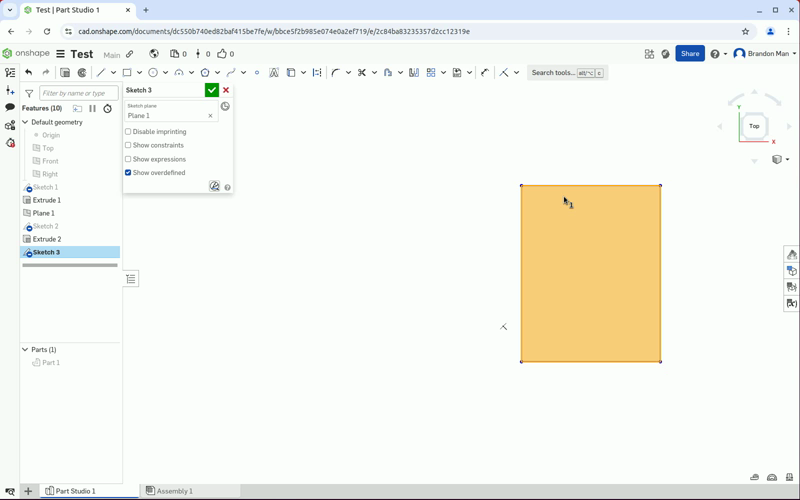
scroll(-6)
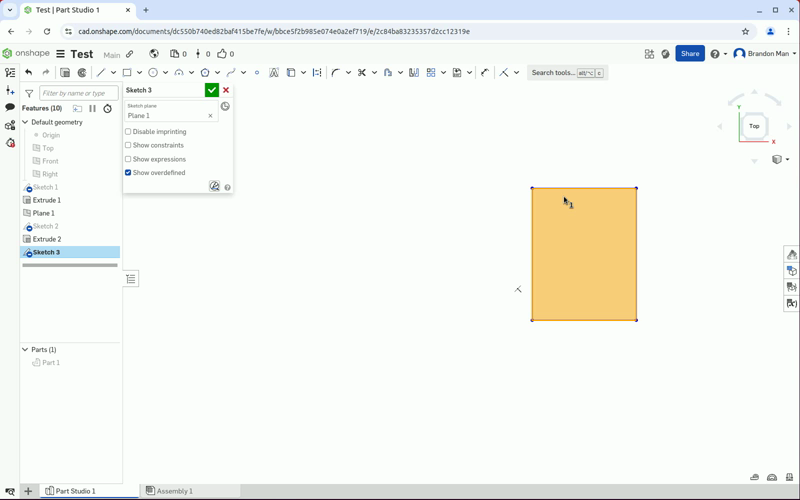
scroll(-6)
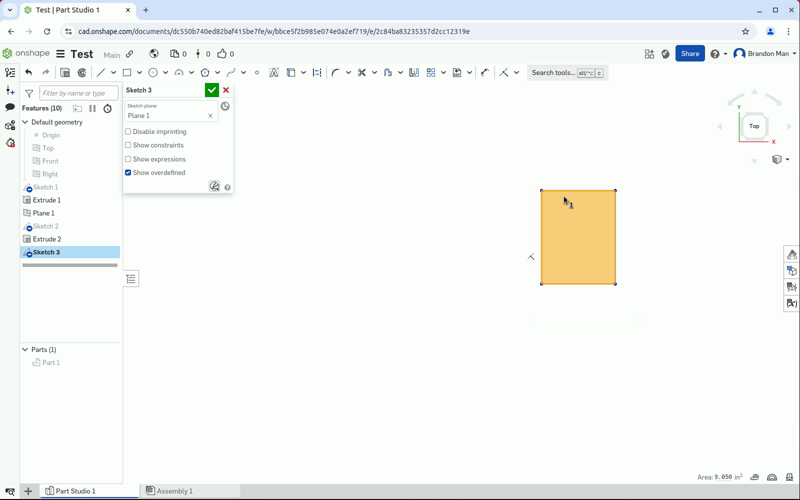
scroll(-6)
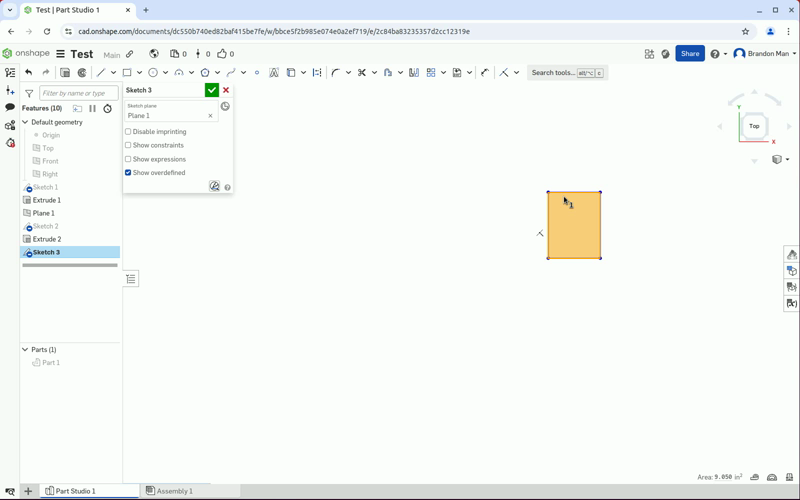
scroll(-6)
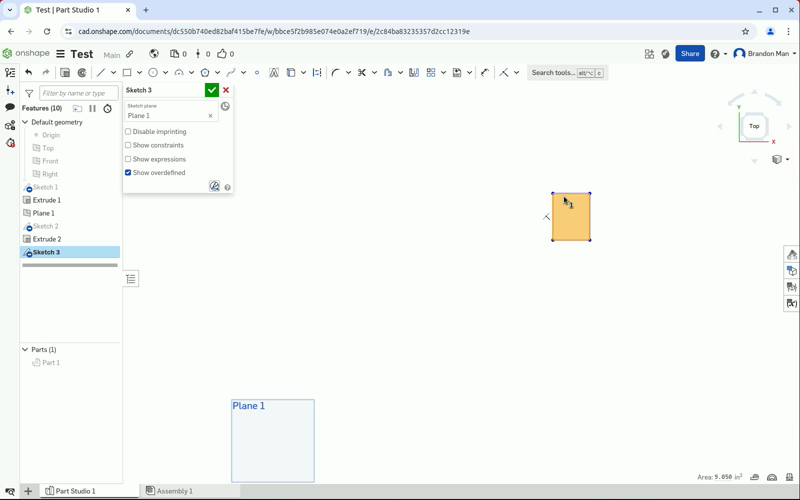
scroll(-6)
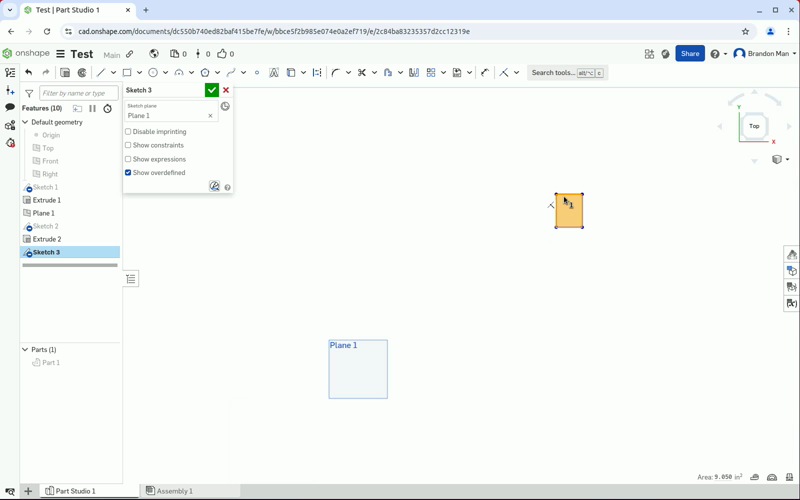
scroll(-6)
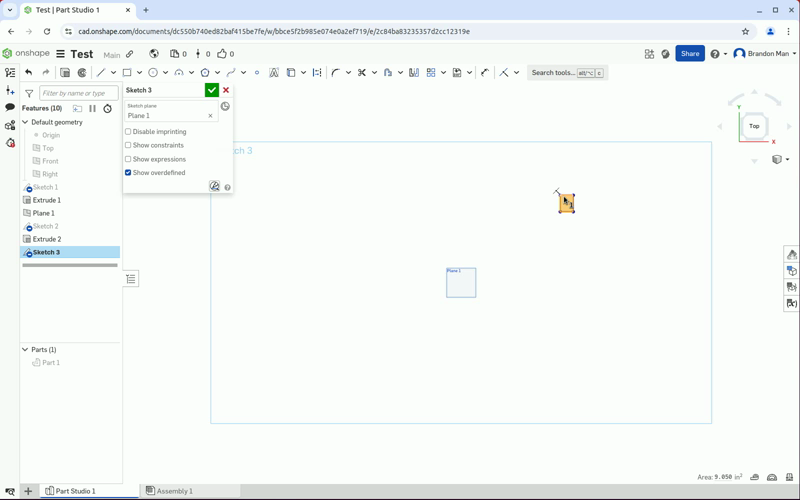
mouse_move(73, 352)
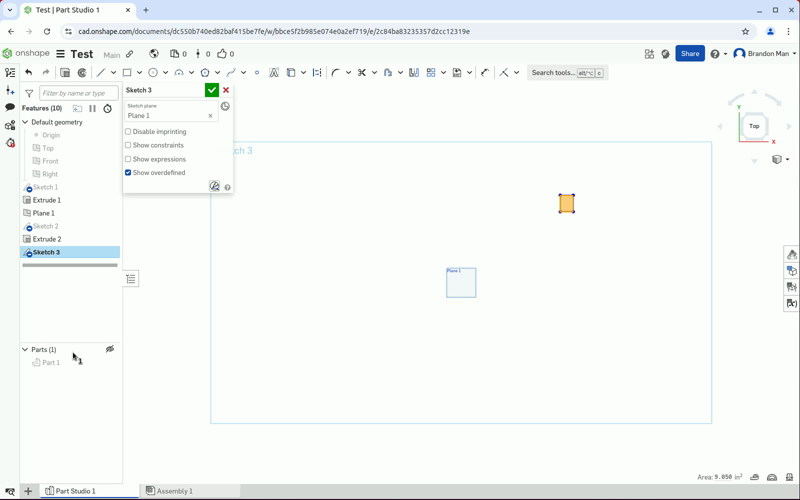
key(shift+y)
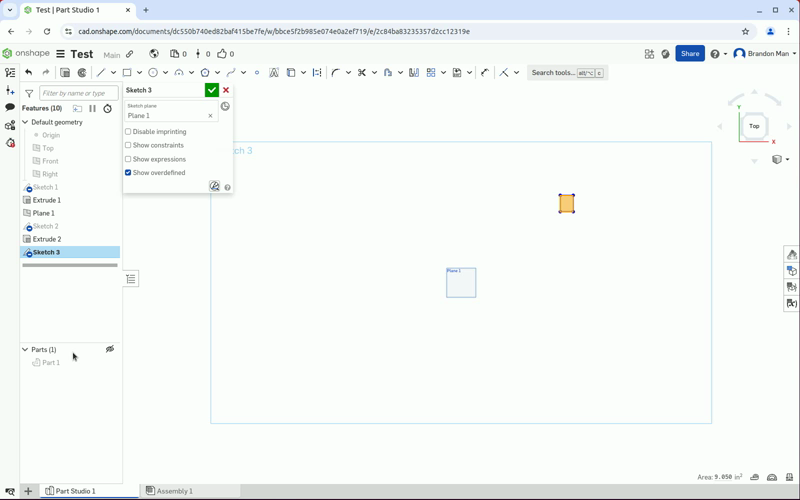
key(shift+e)
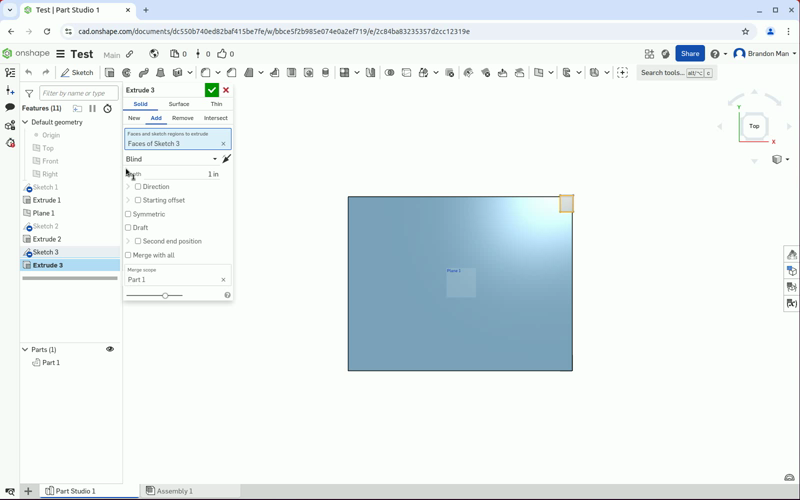
mouse_move(143, 106)
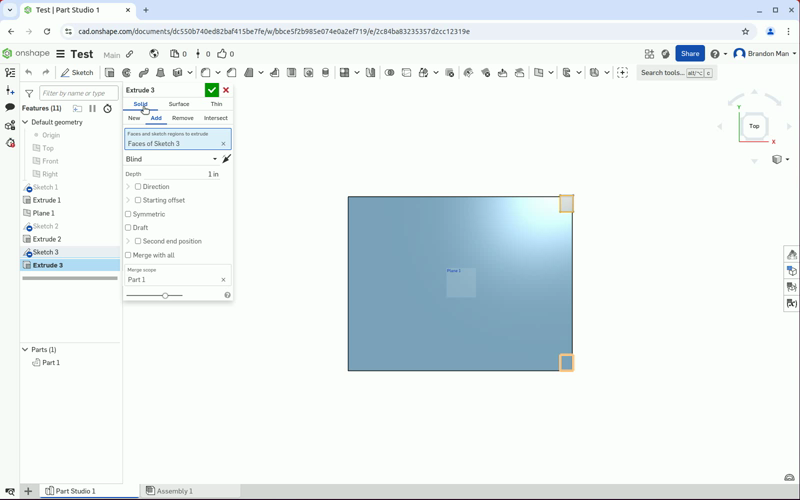
click(143, 106)
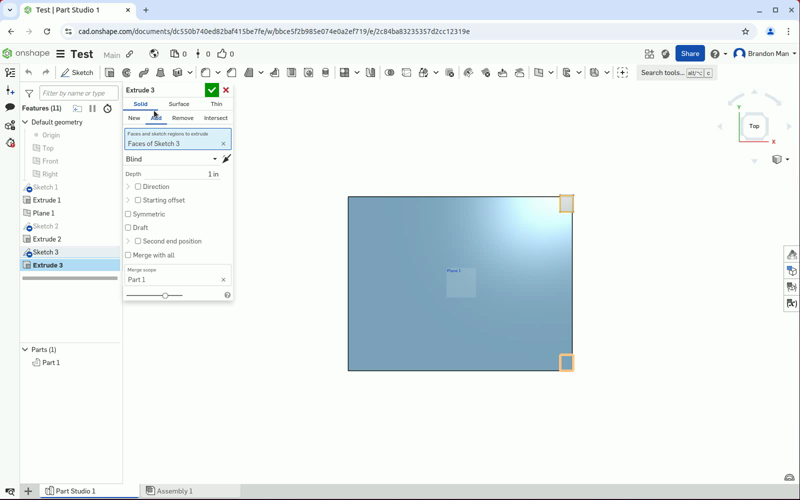
mouse_move(186, 120)
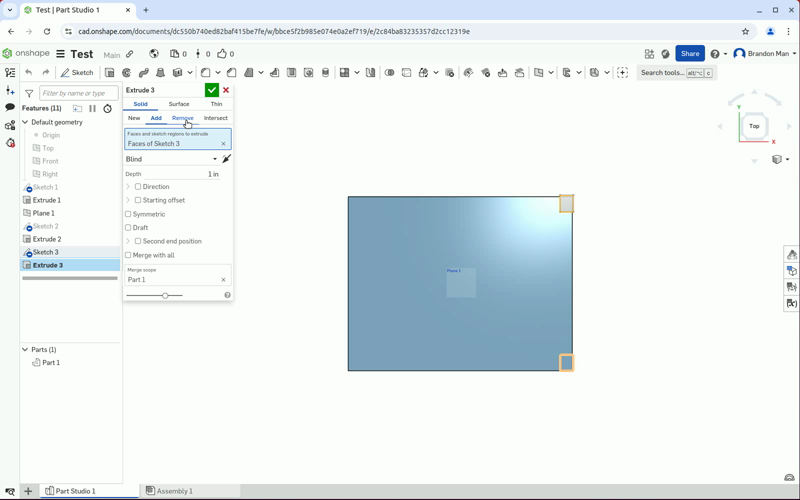
click(186, 120)
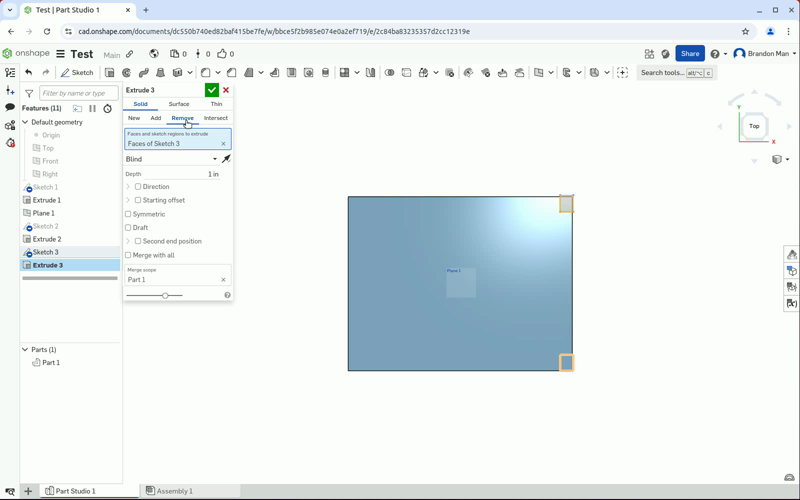
key(tab, 4)
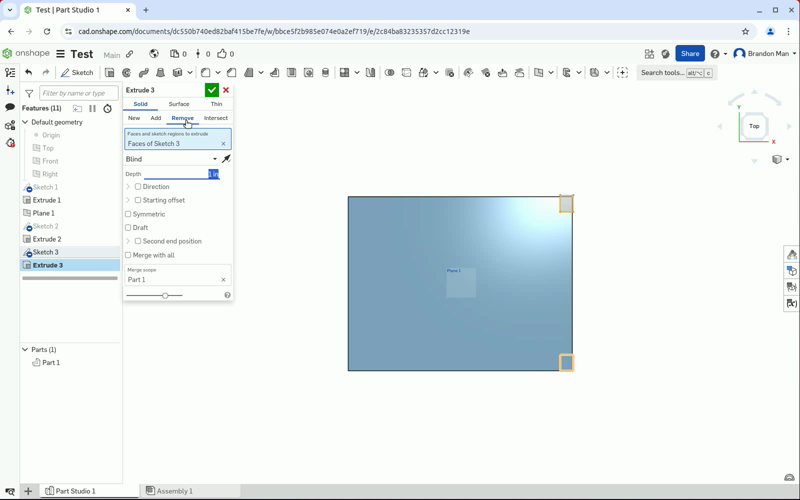
text(1.204)
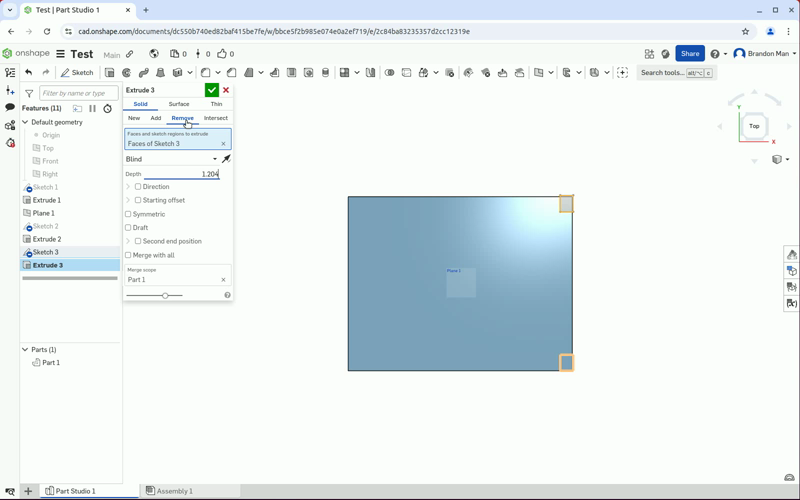
key(tab, 6)
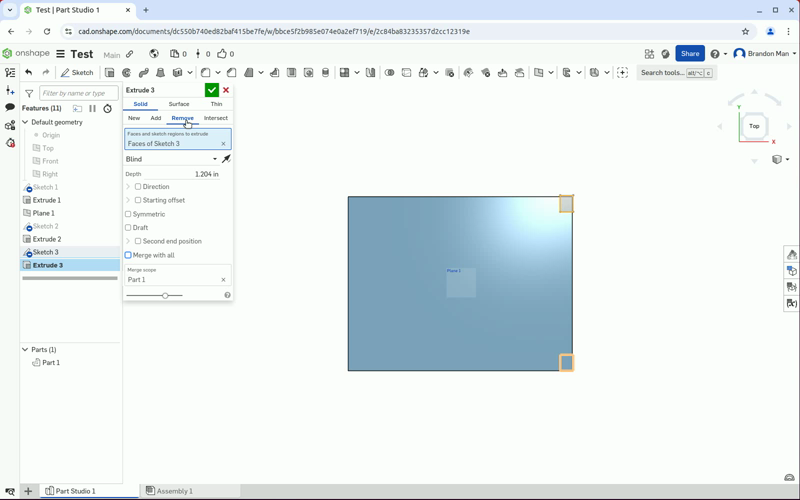
key(space)
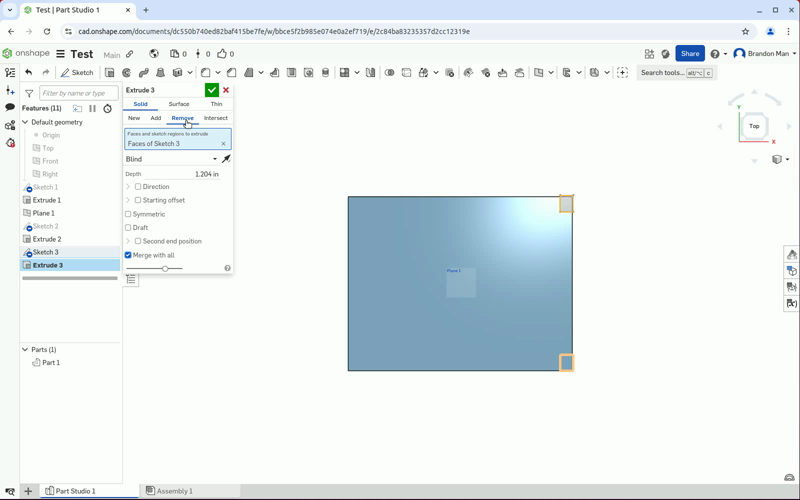
key(enter)
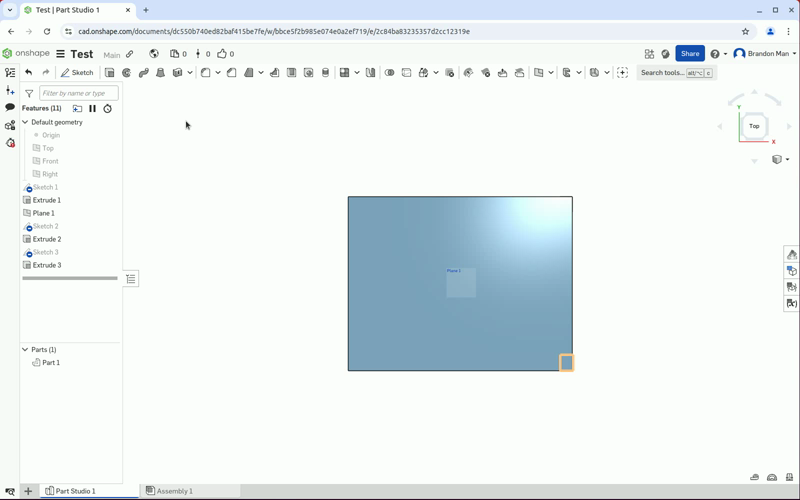
key(shift+h)
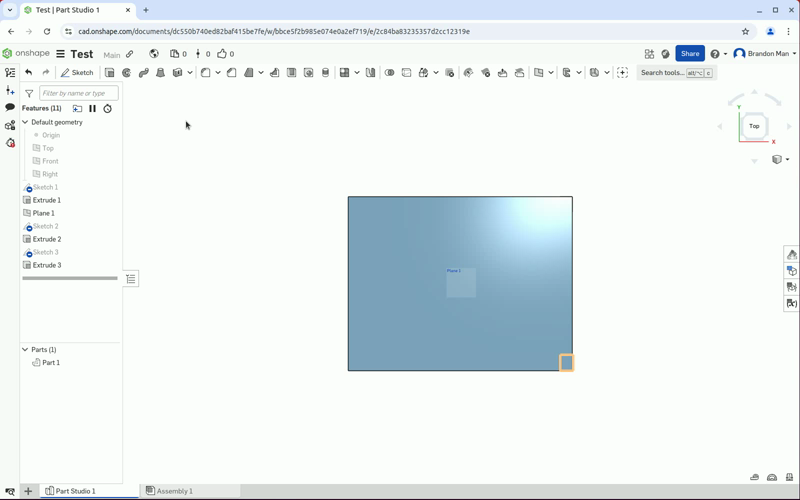
key(shift+h)
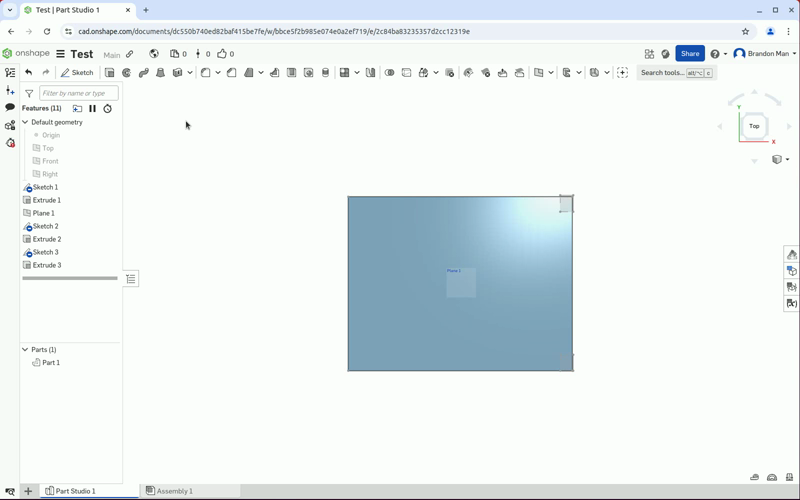
key(shift+7)
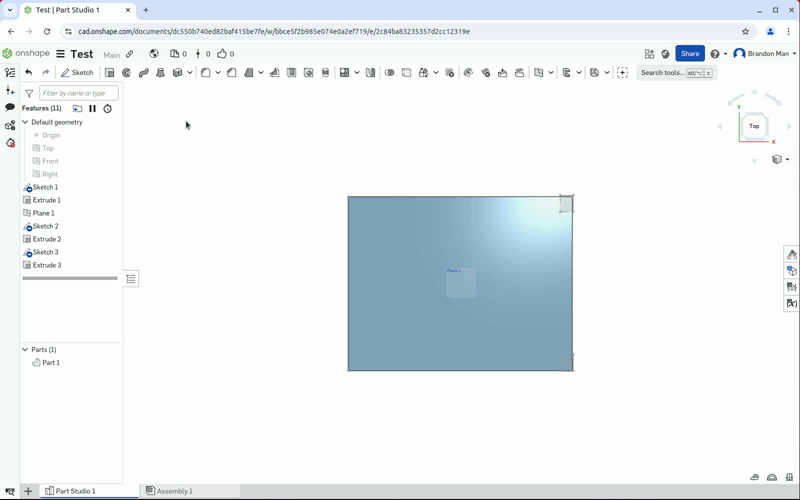
key(up, 3)
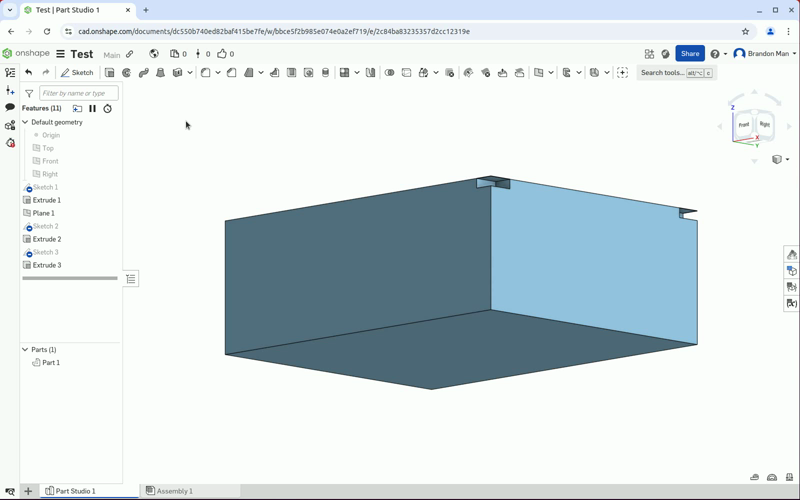
key(left, 3)
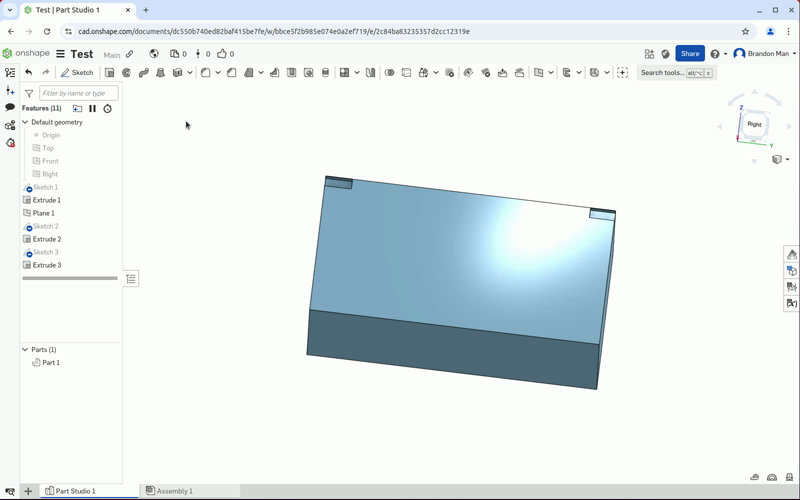
key(right, 3)
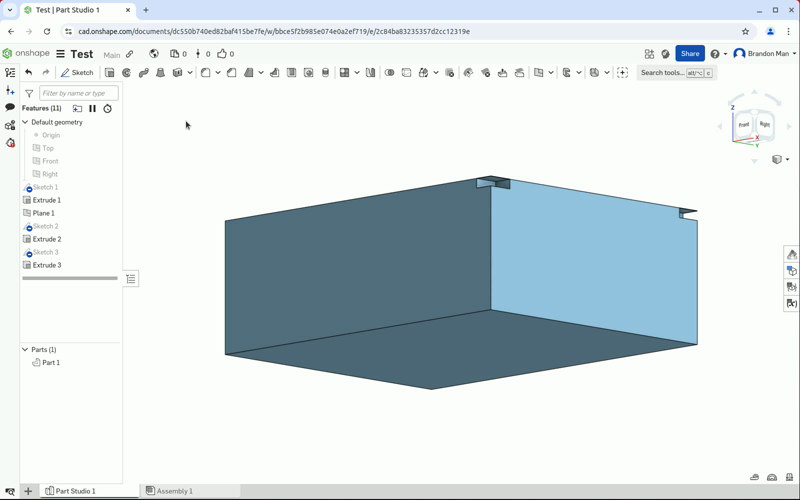
key(down, 3)
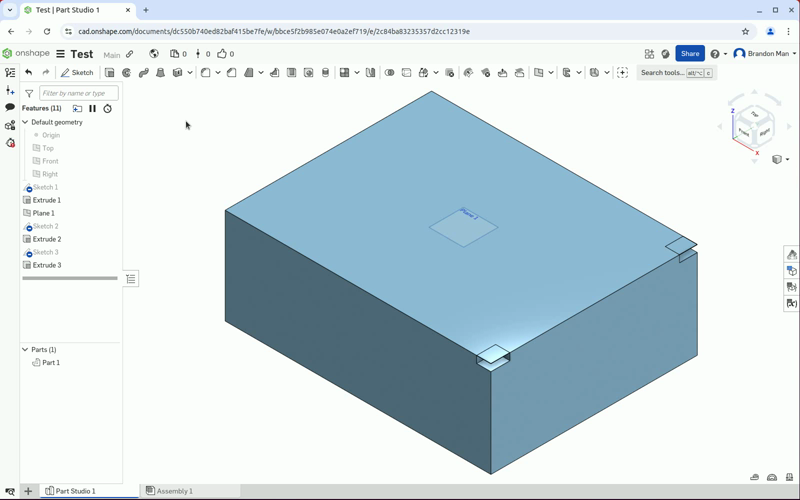
mouse_move(73, 189)
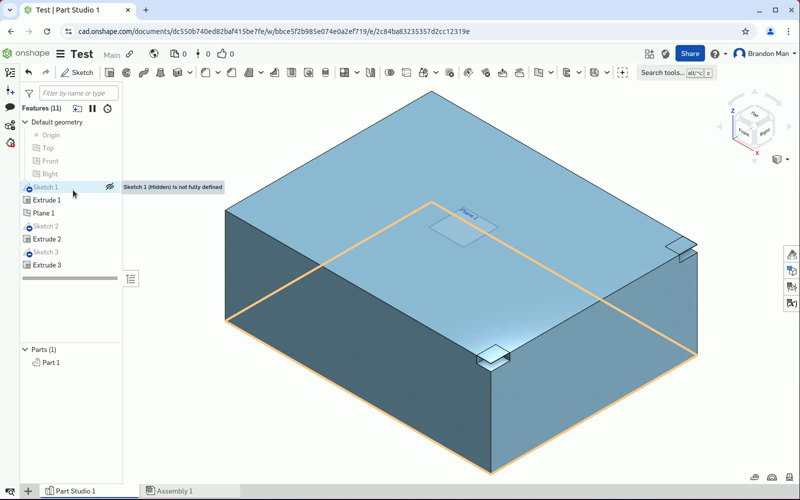
click(73, 189)